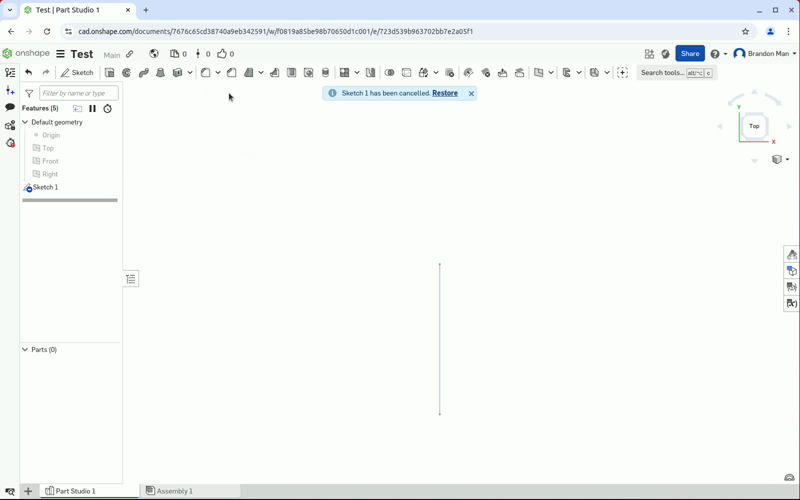
key(shift+h)
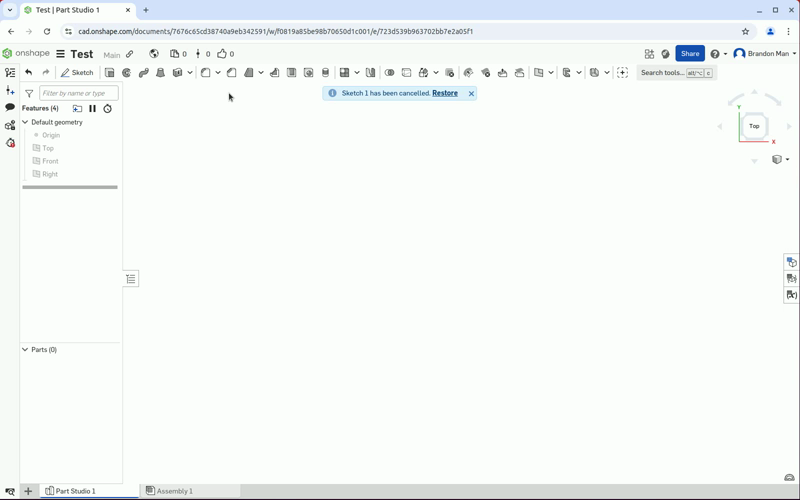
mouse_move(73, 352)
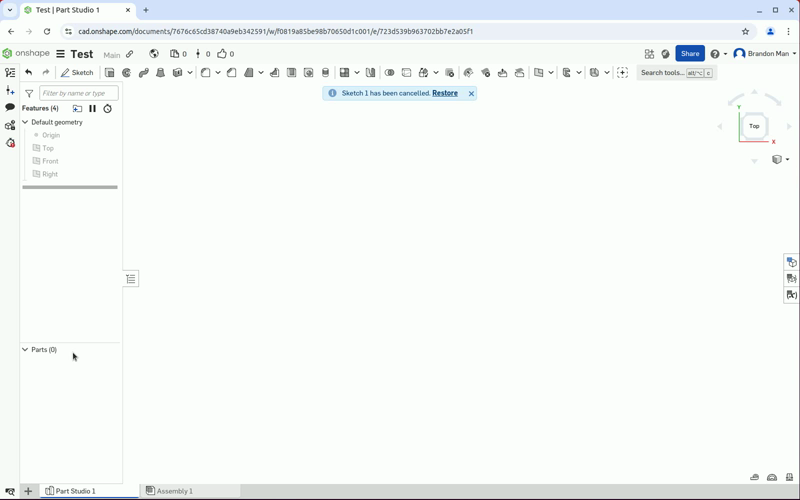
key(y)
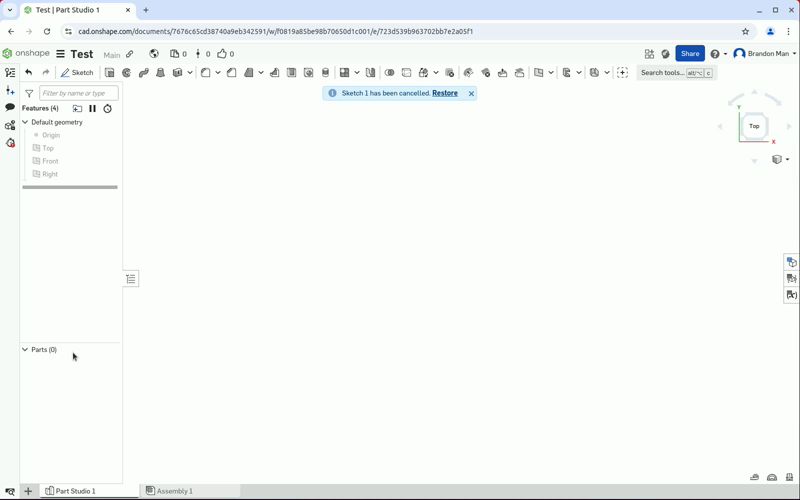
key(shift+p)
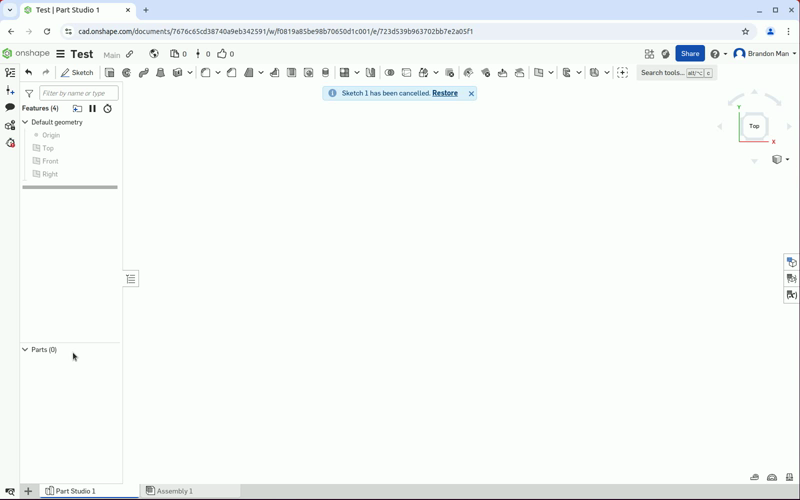
key(space)
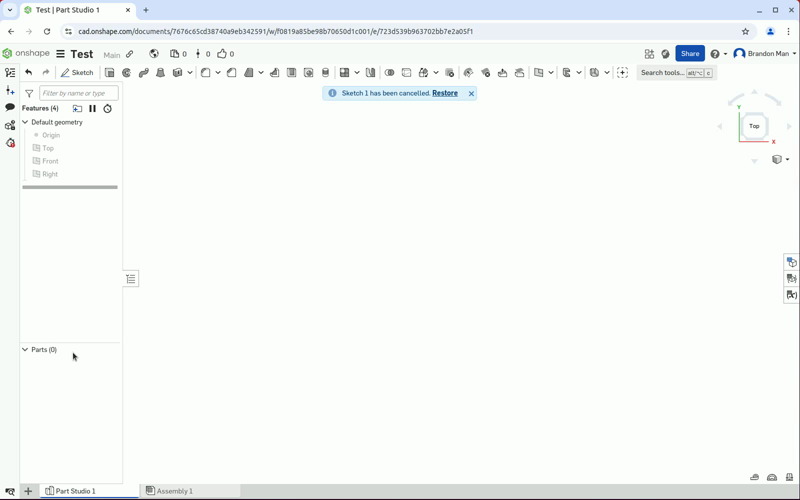
key_down(shift)
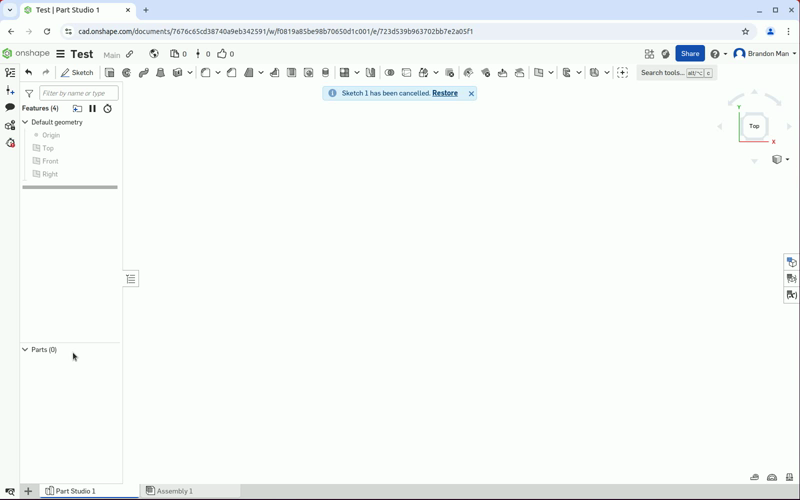
key(up)
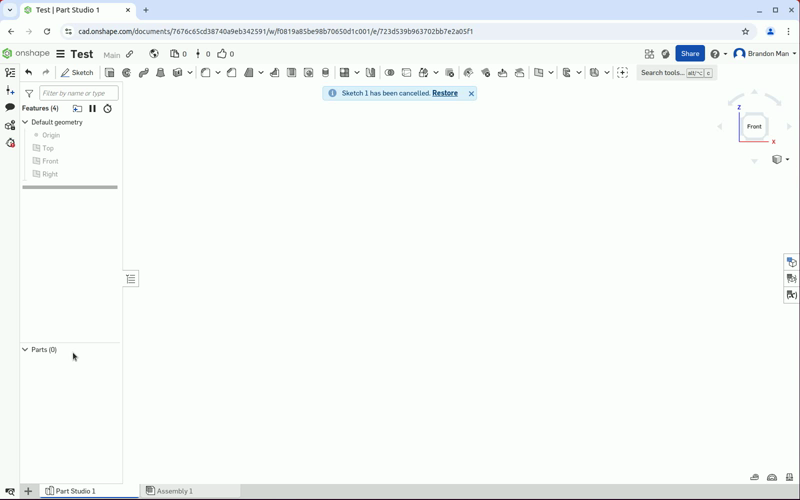
key_up(shift)
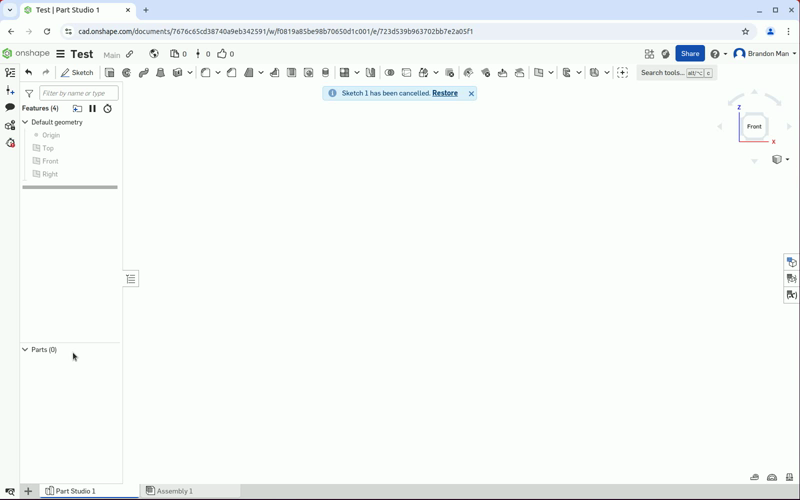
key(space)
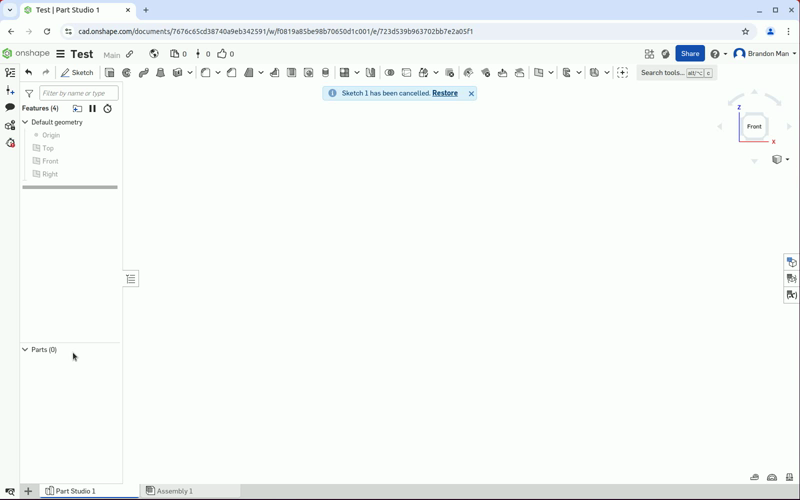
key_down(shift)
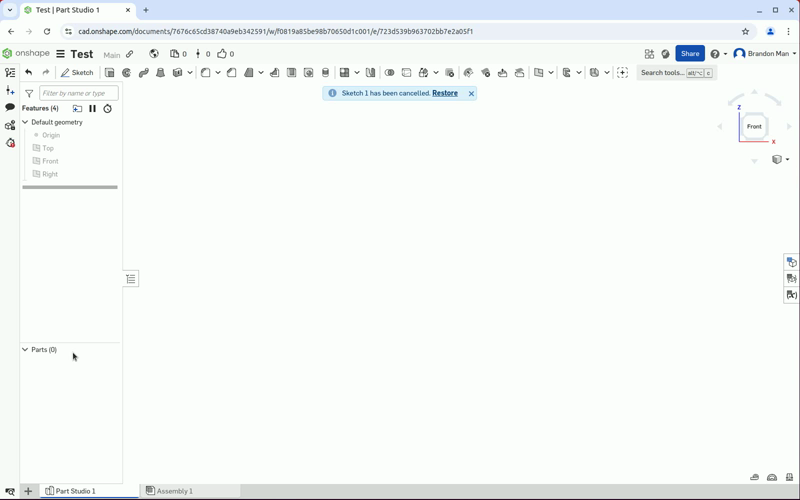
key(left)
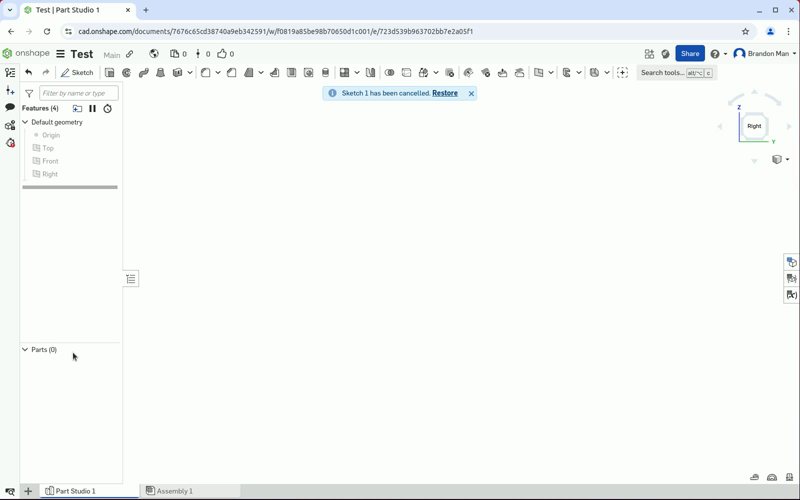
key_up(shift)
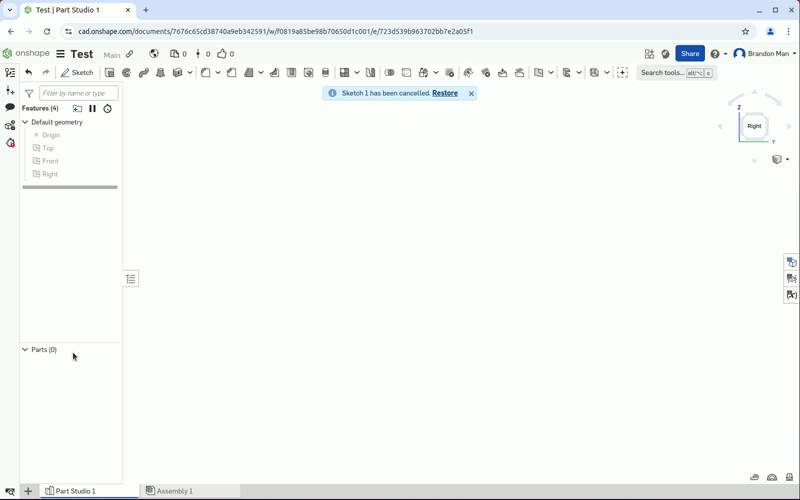
mouse_move(73, 352)
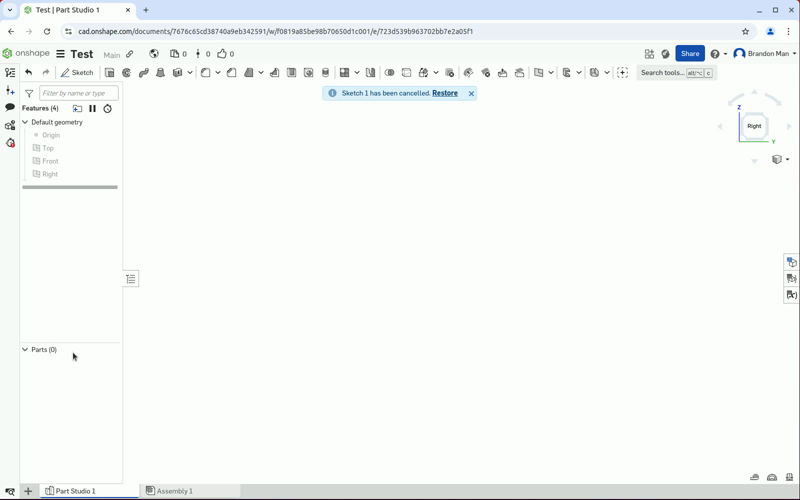
key(shift+y)
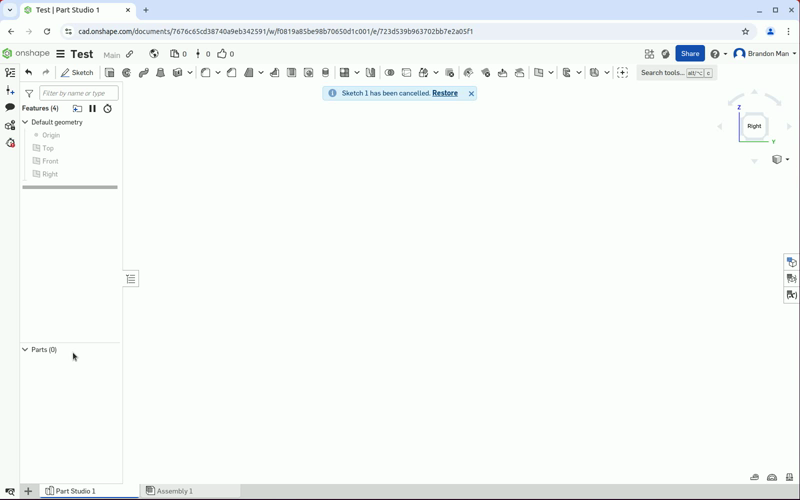
key(shift+s)
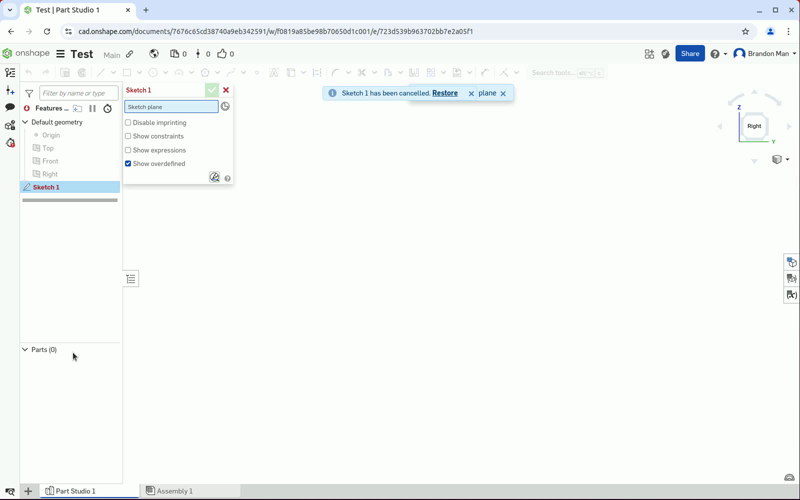
mouse_move(73, 176)
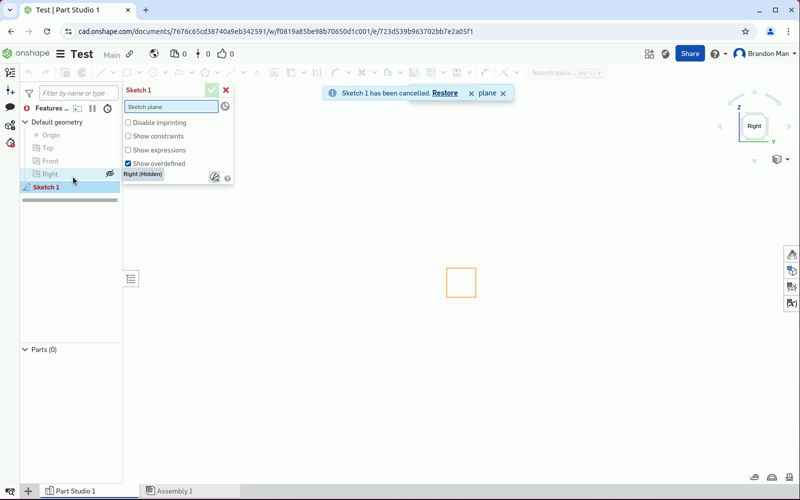
click(73, 176)
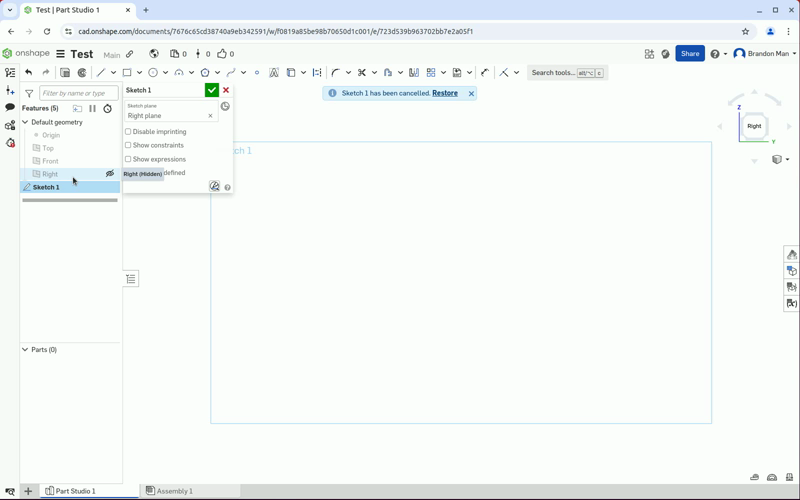
mouse_move(73, 352)
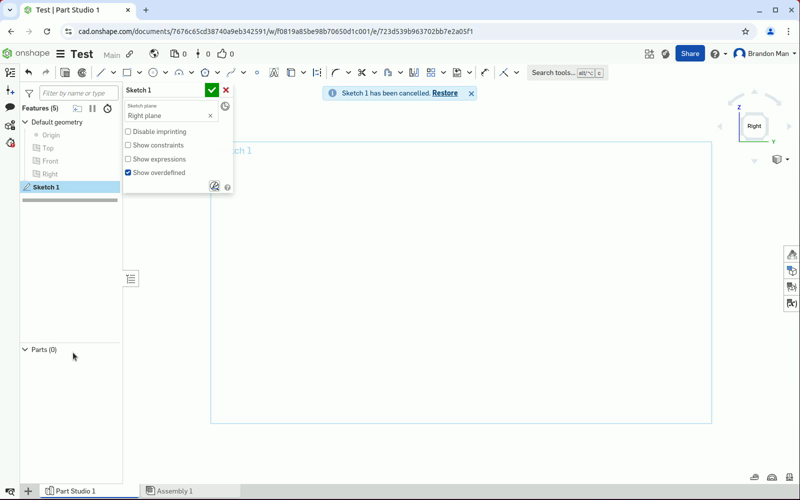
key(y)
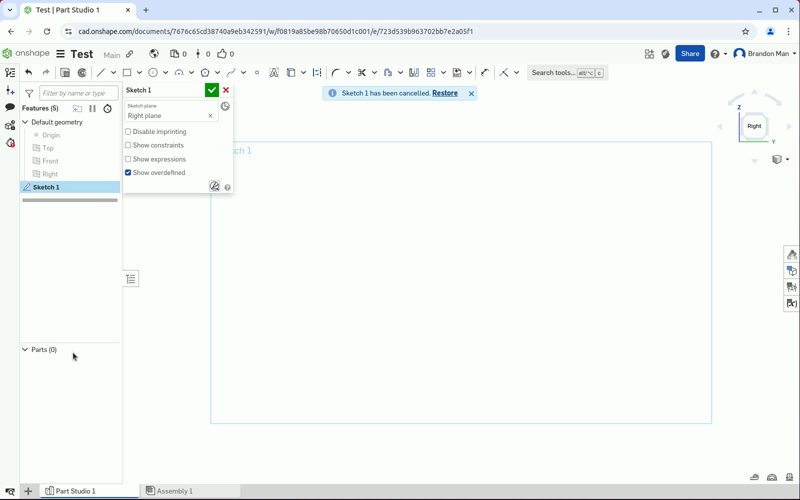
key(c)
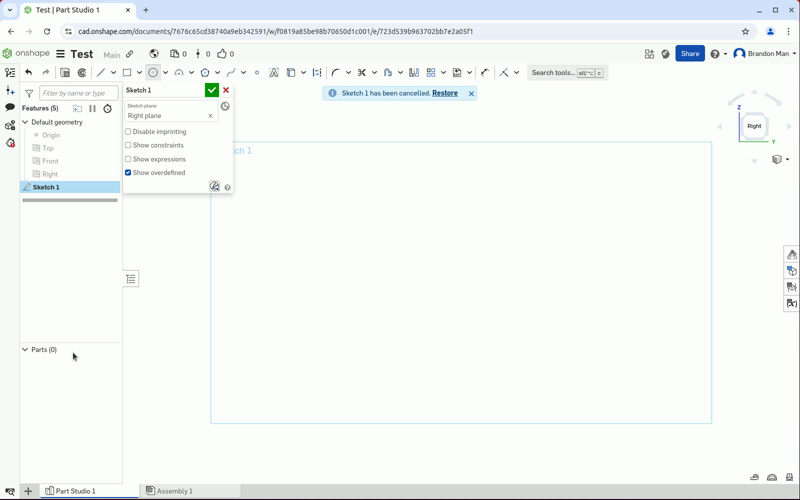
key_down(shift)
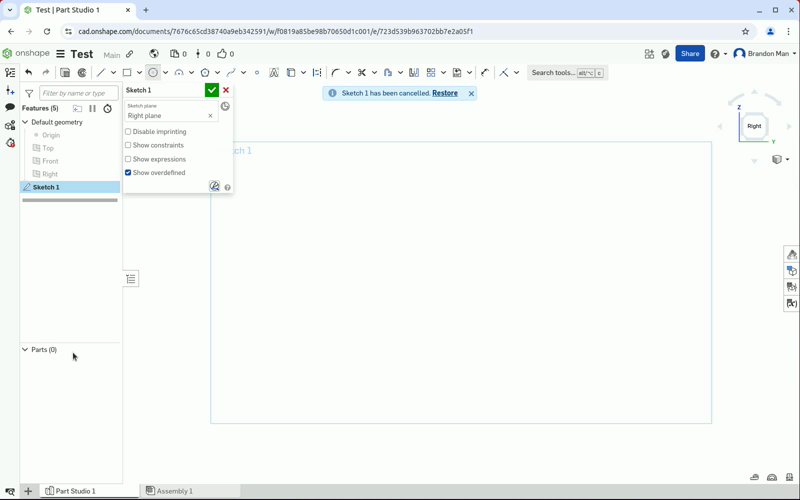
mouse_move(461, 282)
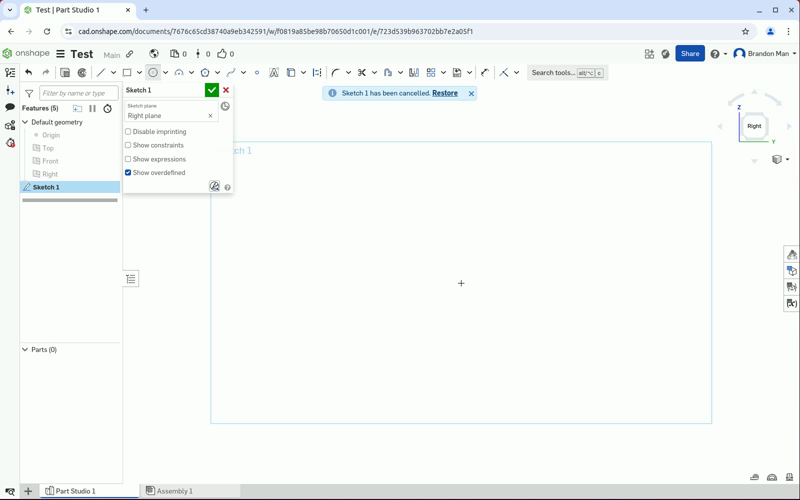
click(461, 282)
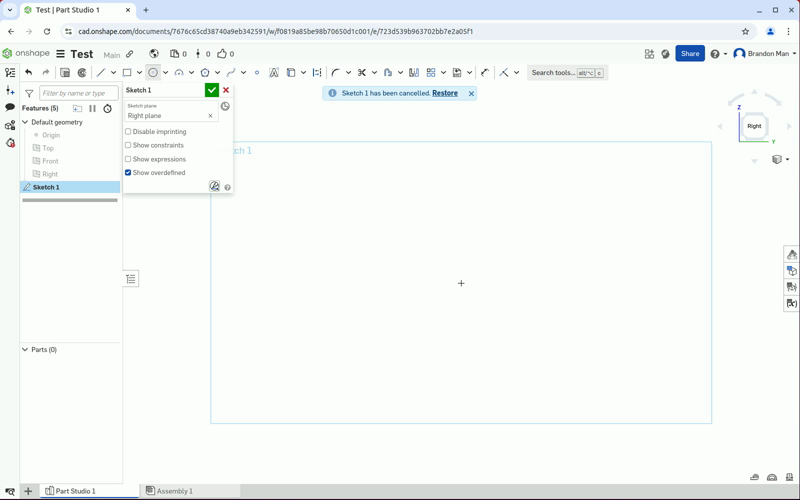
key_up(shift)
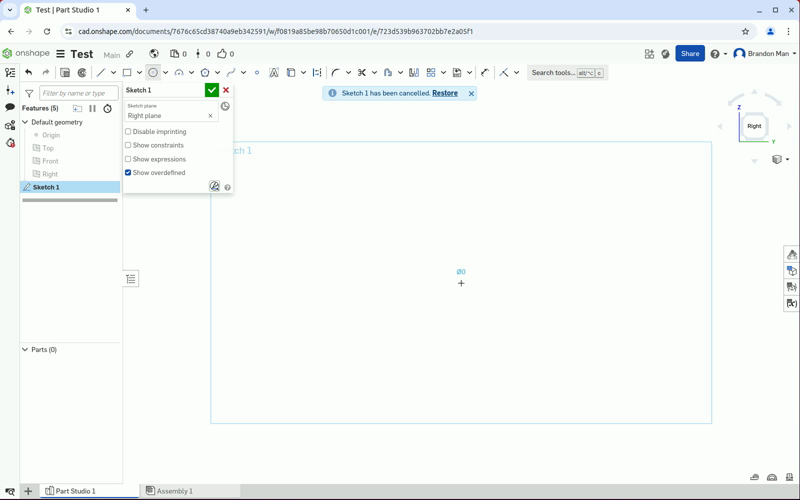
mouse_move(574, 282)
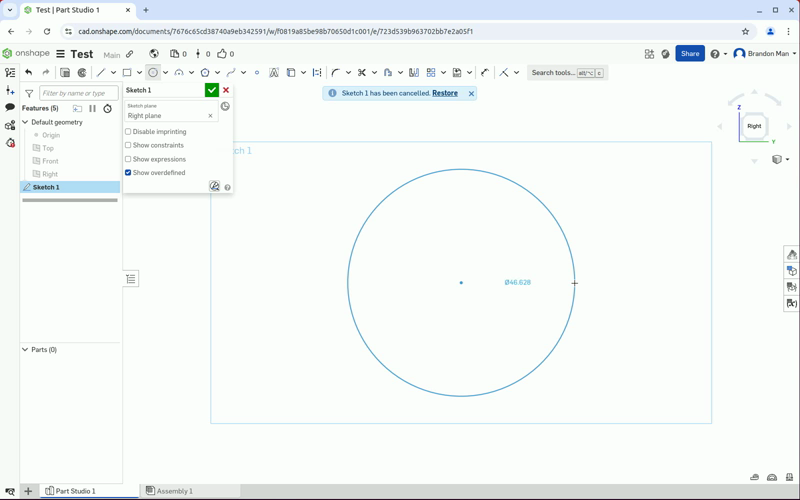
click(574, 282)
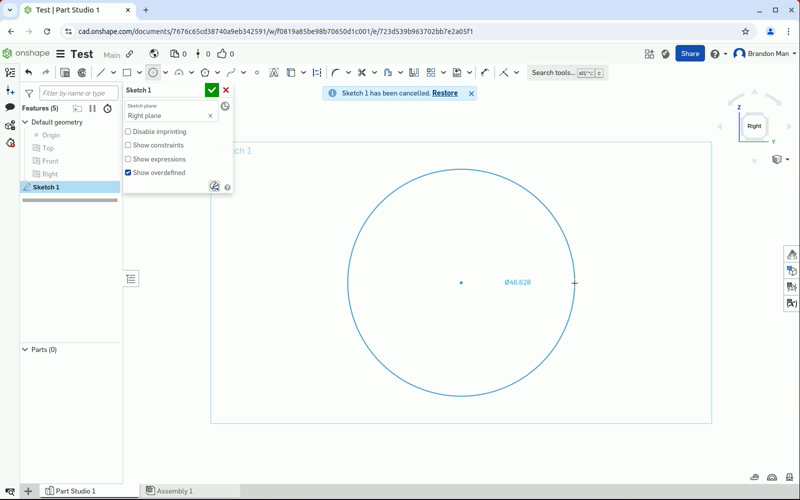
key(esc)
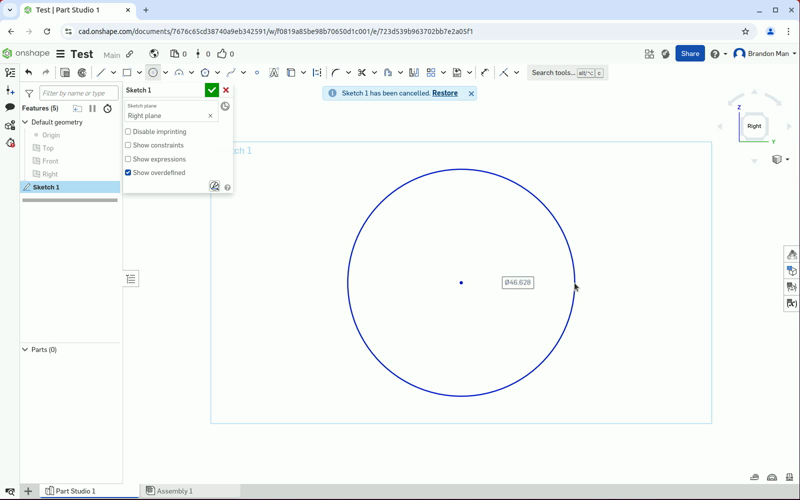
key(c)
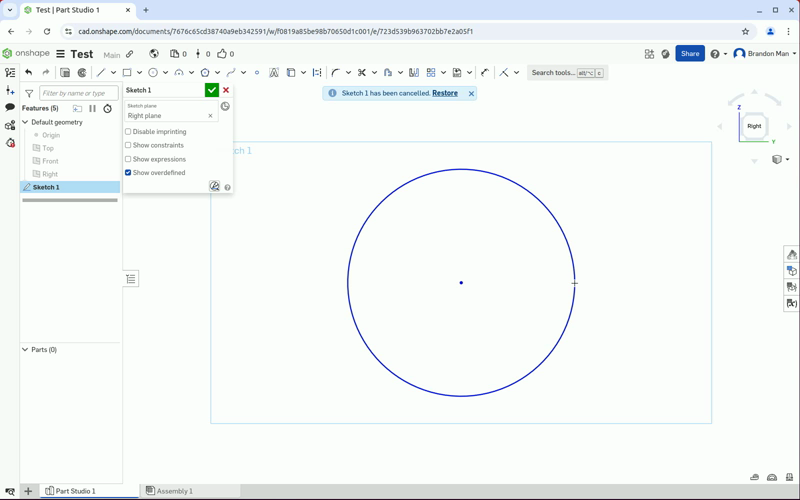
key_down(shift)
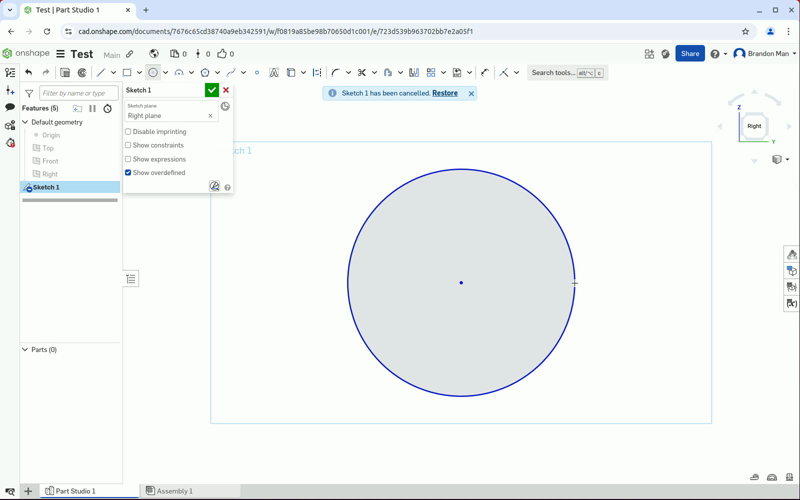
mouse_move(461, 282)
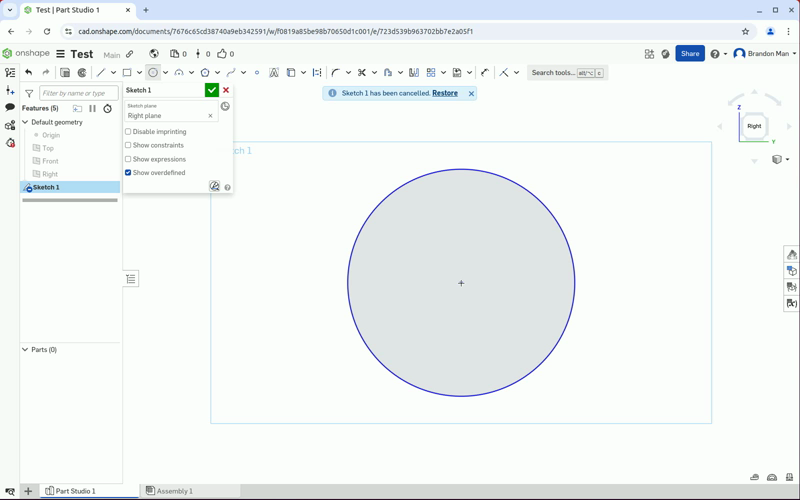
click(461, 282)
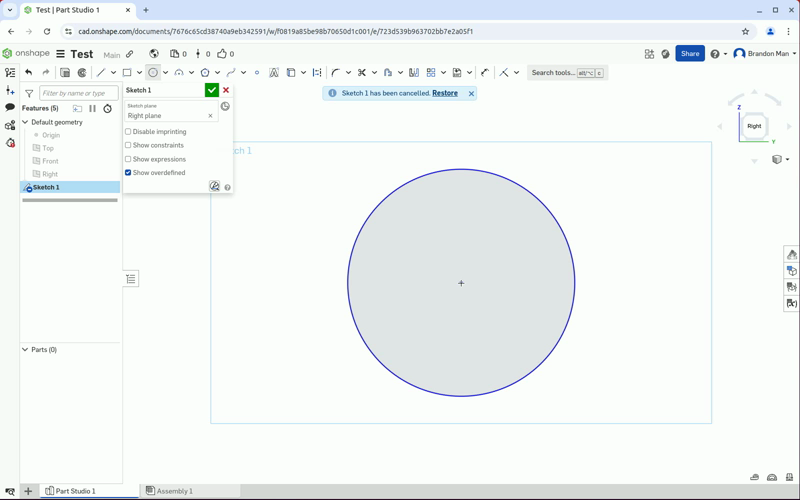
key_up(shift)
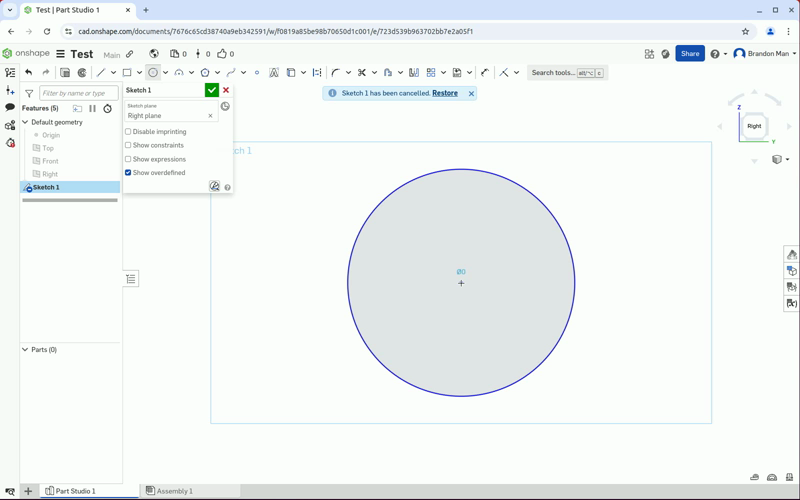
mouse_move(517, 282)
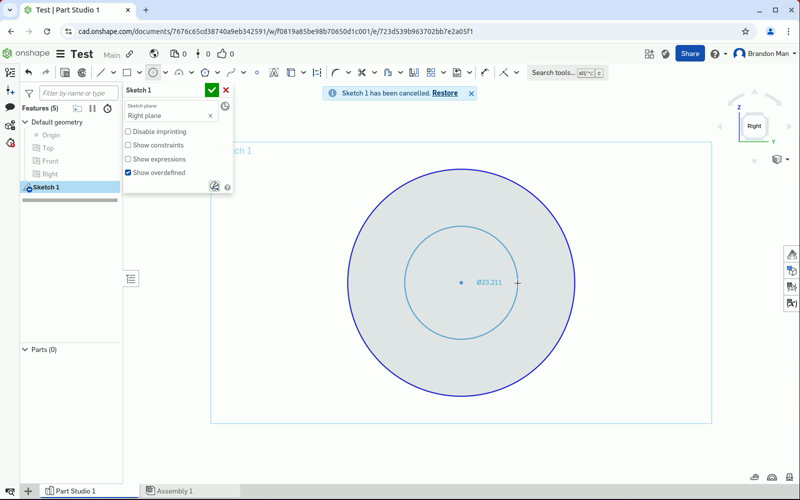
click(517, 282)
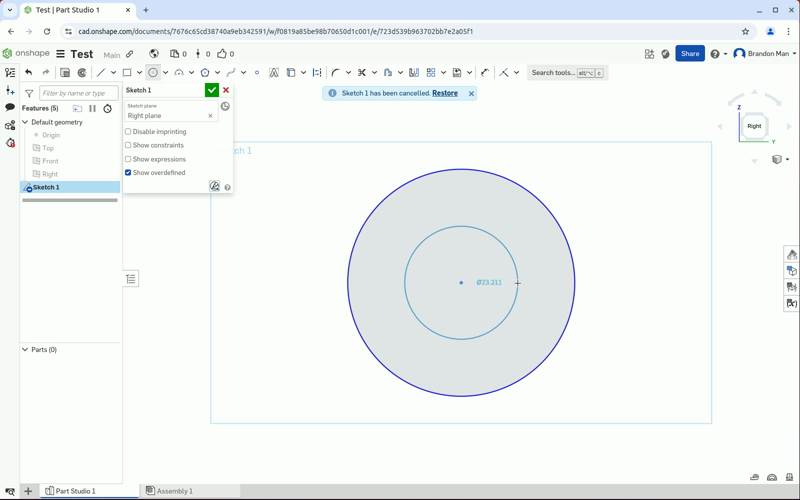
key(esc)
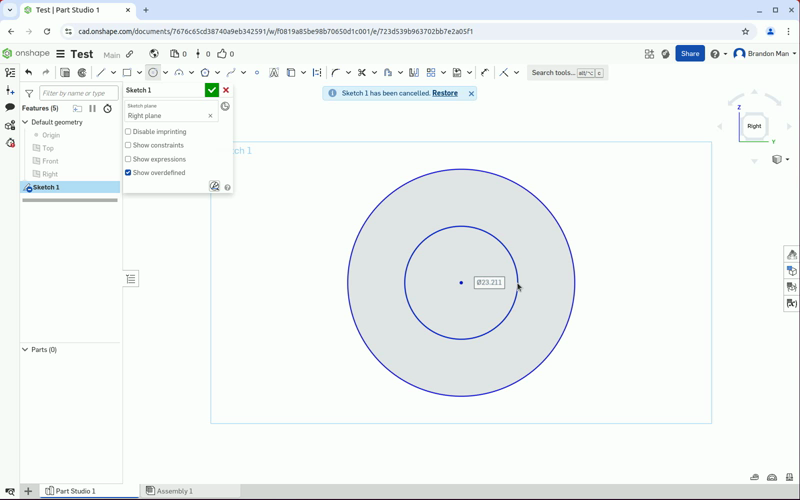
mouse_move(378, 294)
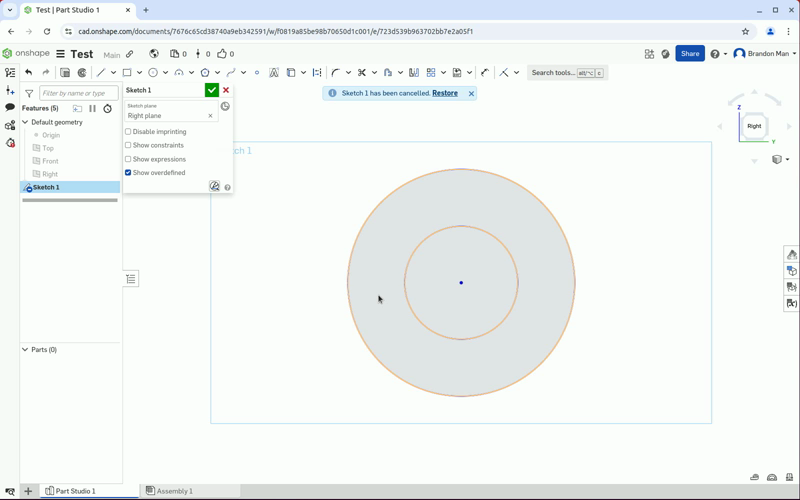
click(378, 294)
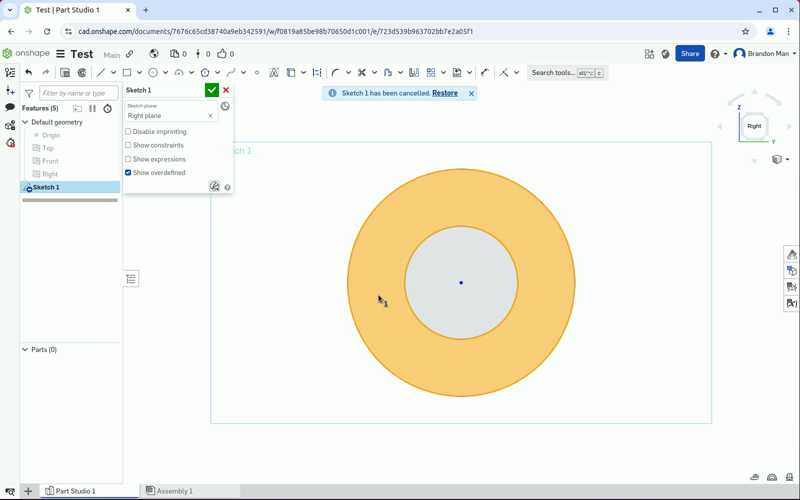
mouse_move(73, 352)
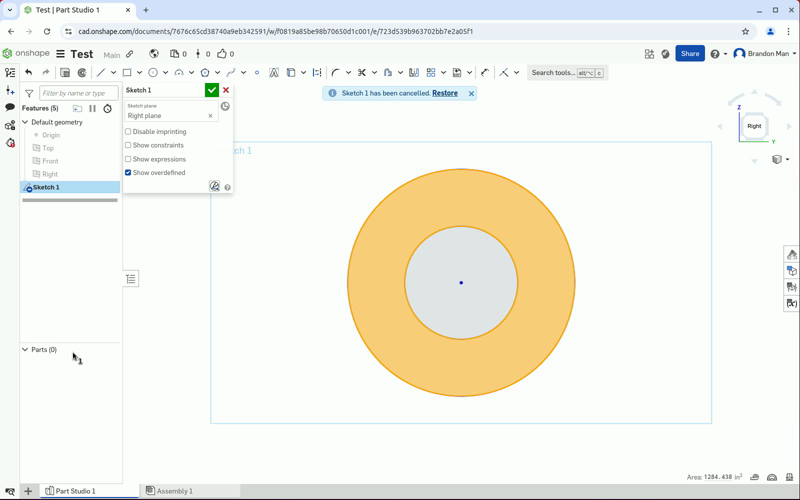
key(shift+y)
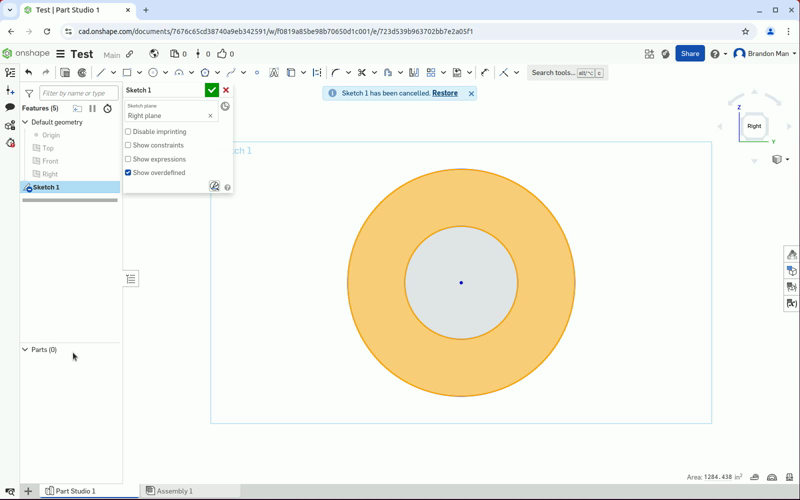
key(shift+e)
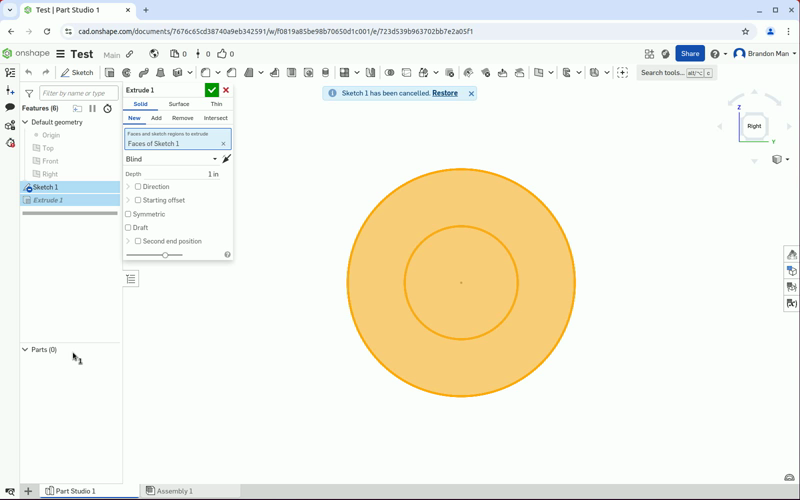
mouse_move(143, 106)
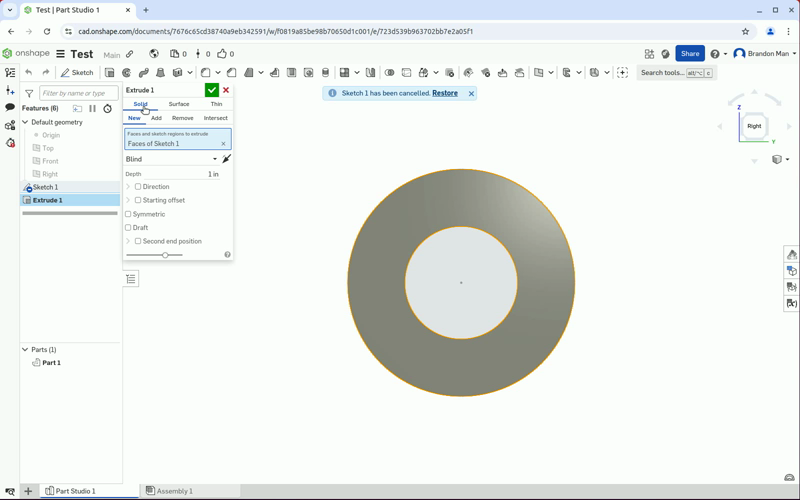
click(143, 106)
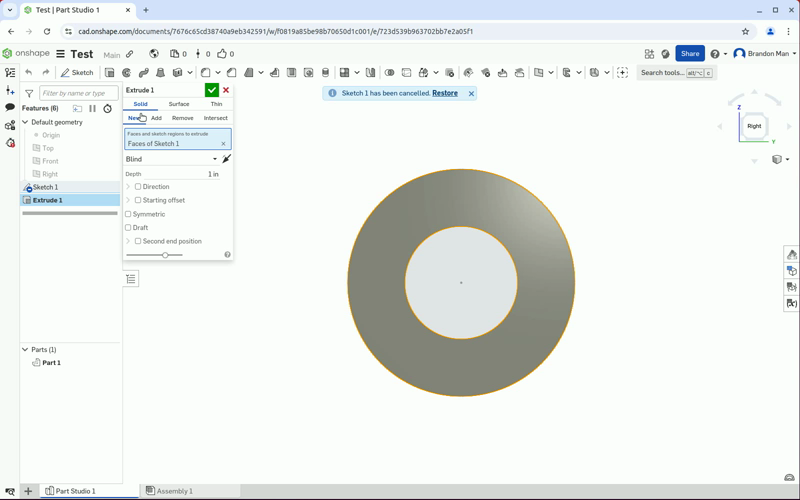
mouse_move(137, 120)
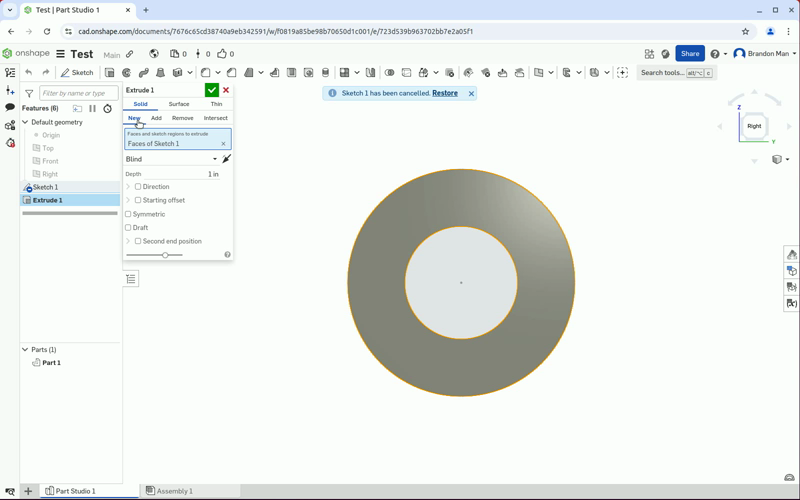
click(137, 120)
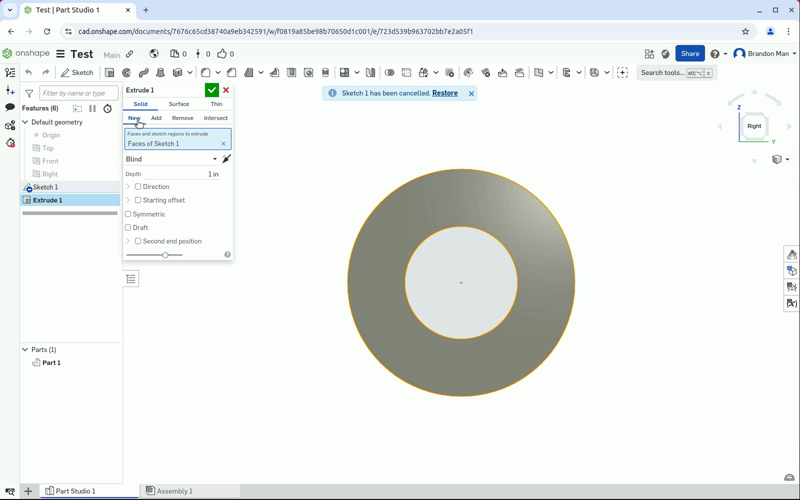
key(tab, 4)
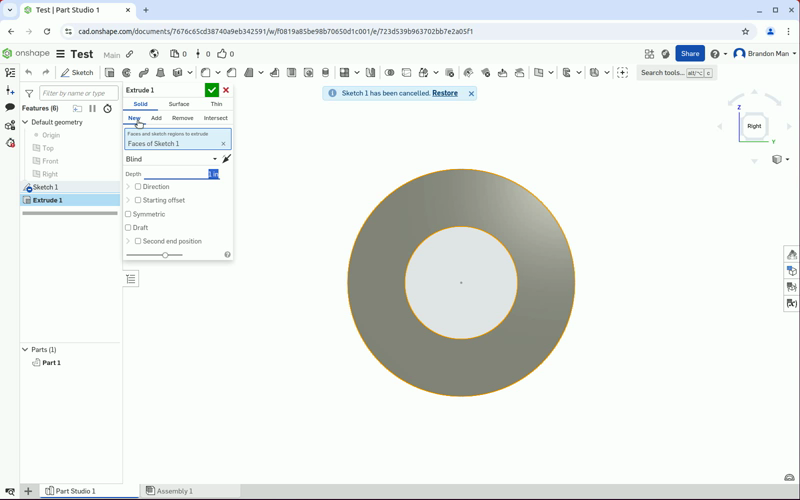
text(17.331)
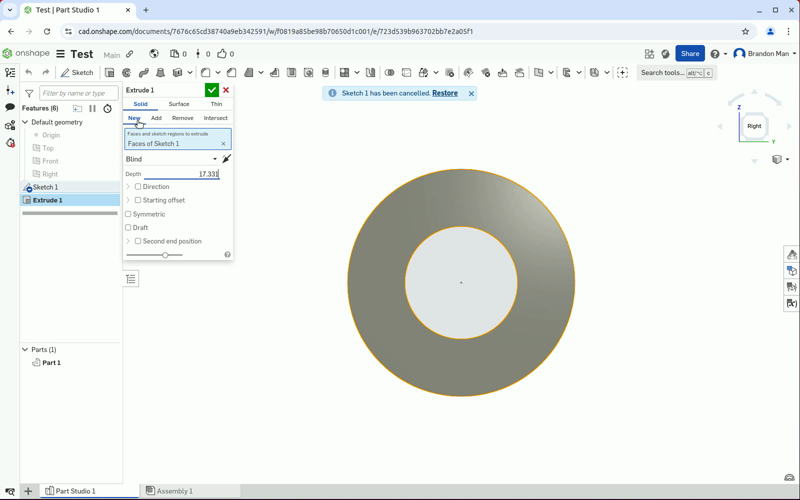
key(enter)
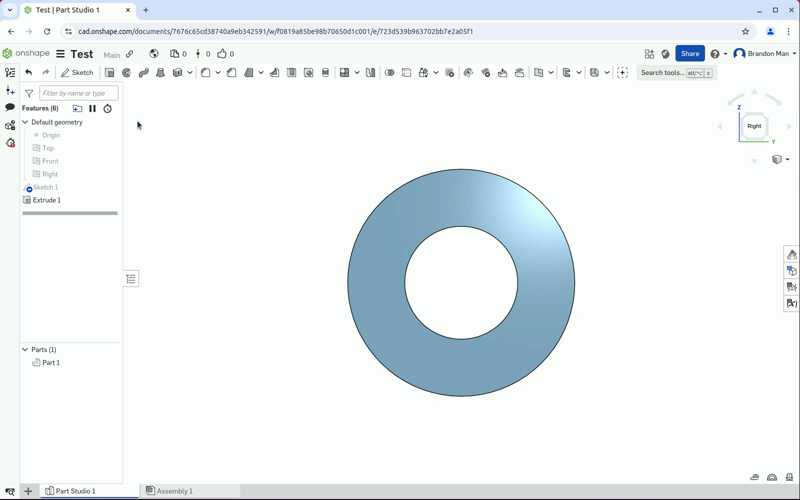
key(shift+h)
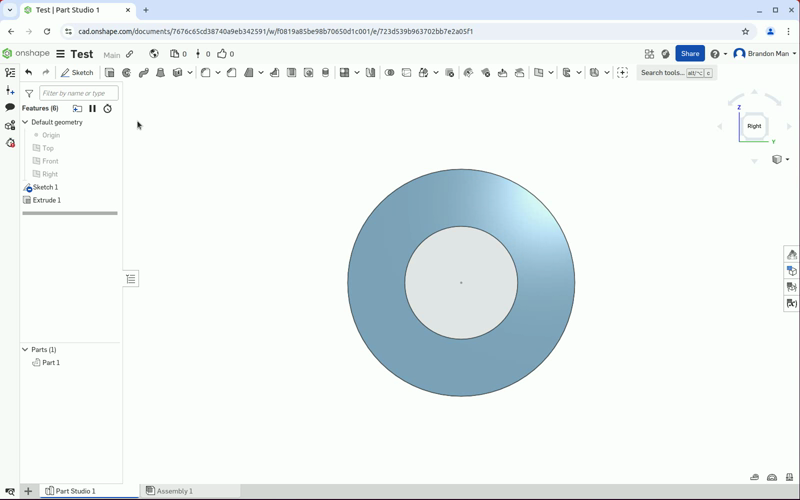
key(shift+h)
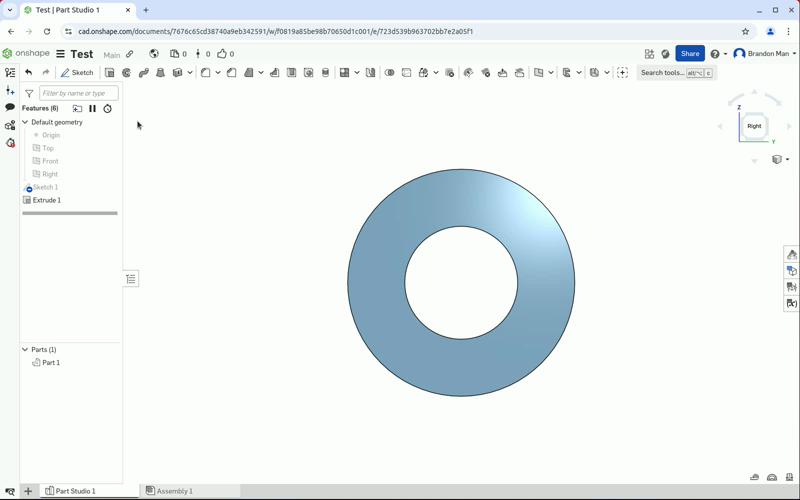
mouse_move(73, 189)
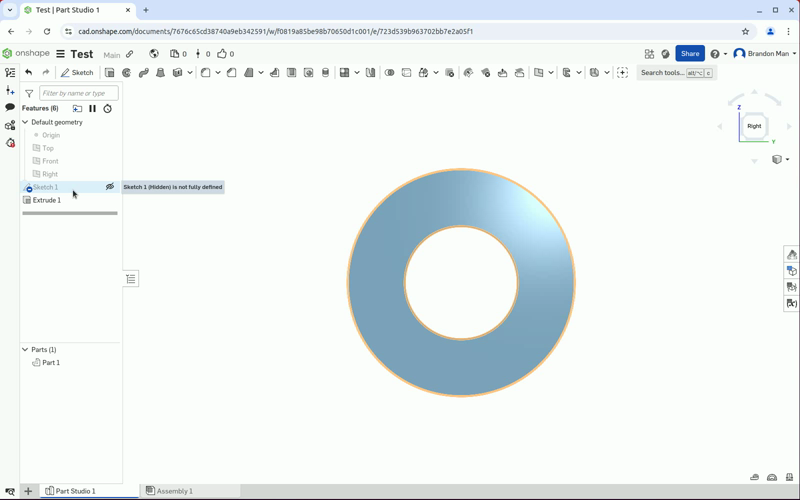
click(73, 189)
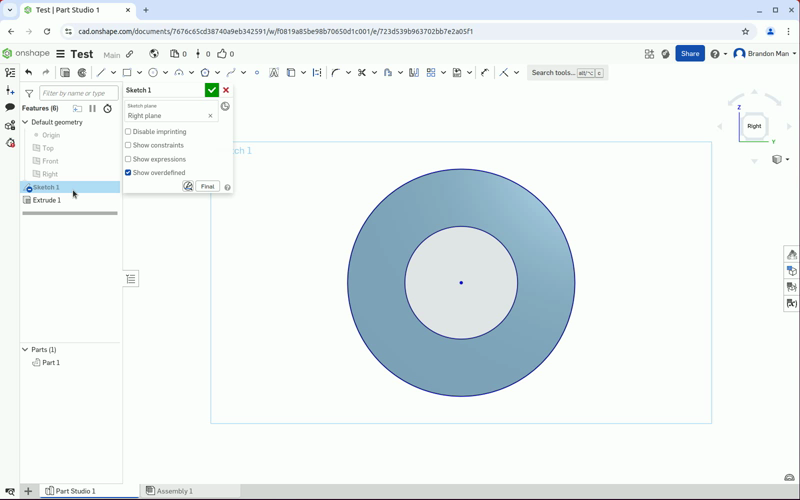
mouse_move(229, 92)
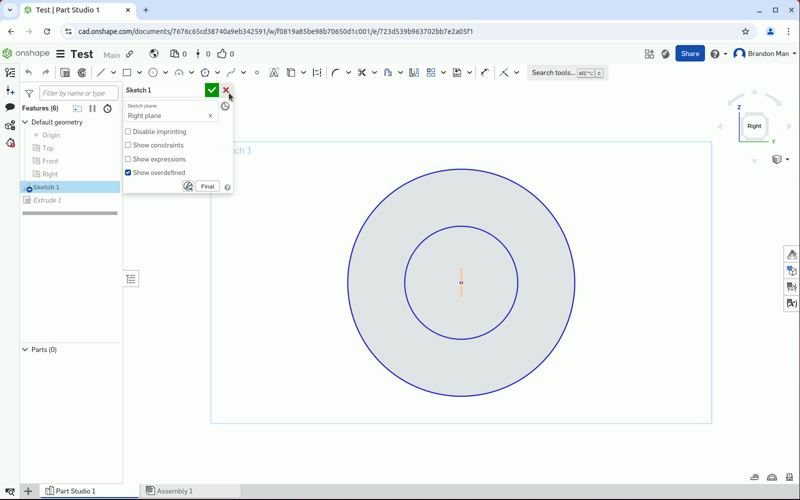
click(229, 92)
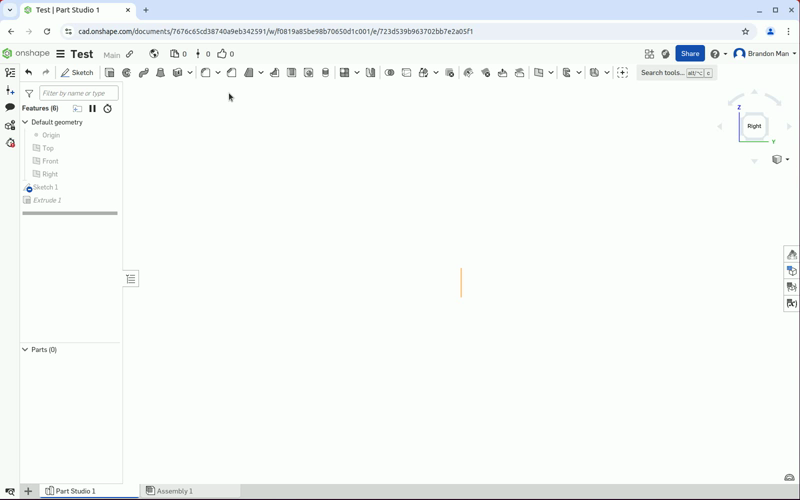
mouse_move(541, 75)
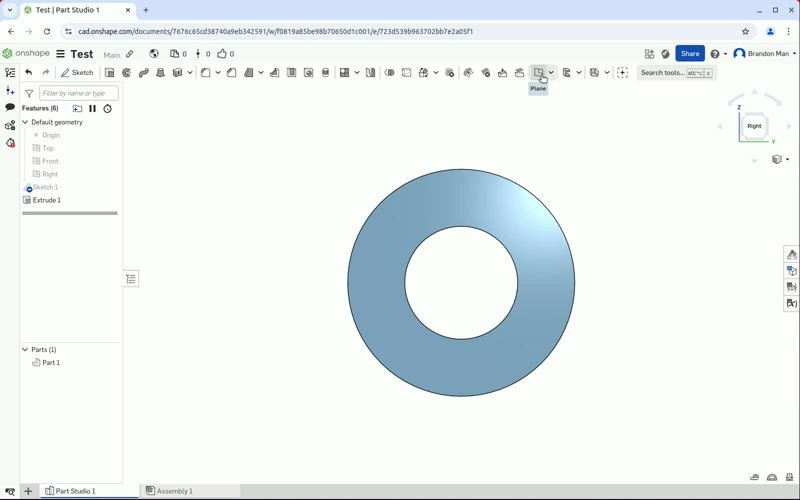
click(541, 75)
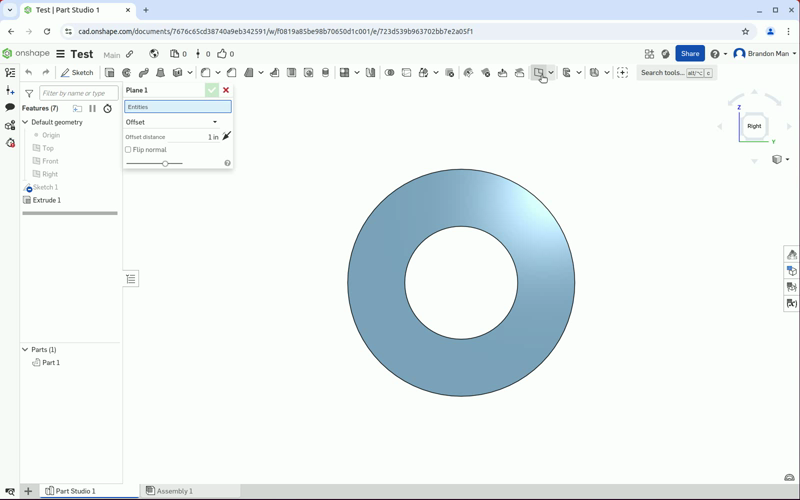
mouse_move(73, 176)
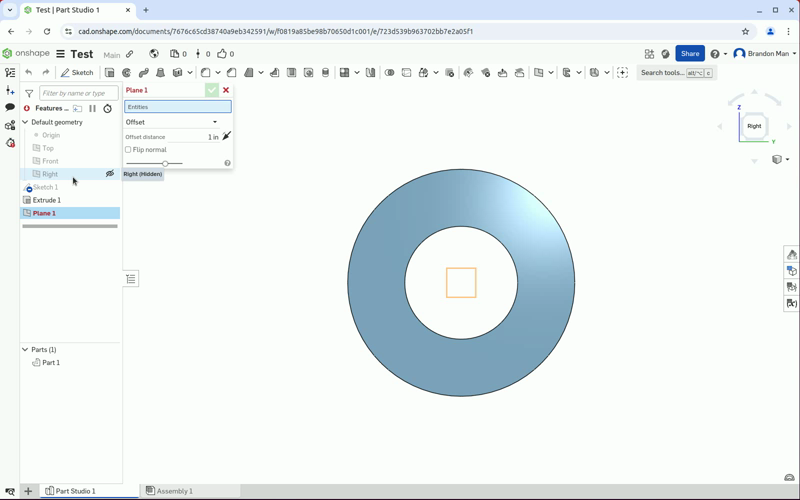
click(73, 176)
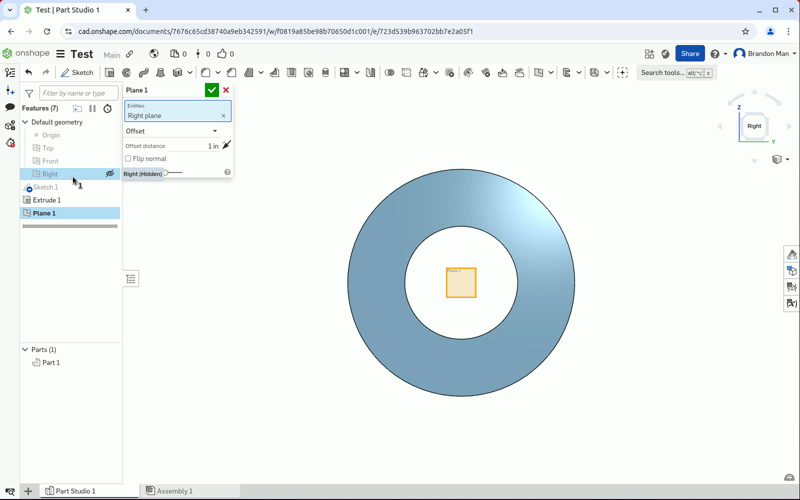
key(tab, 2)
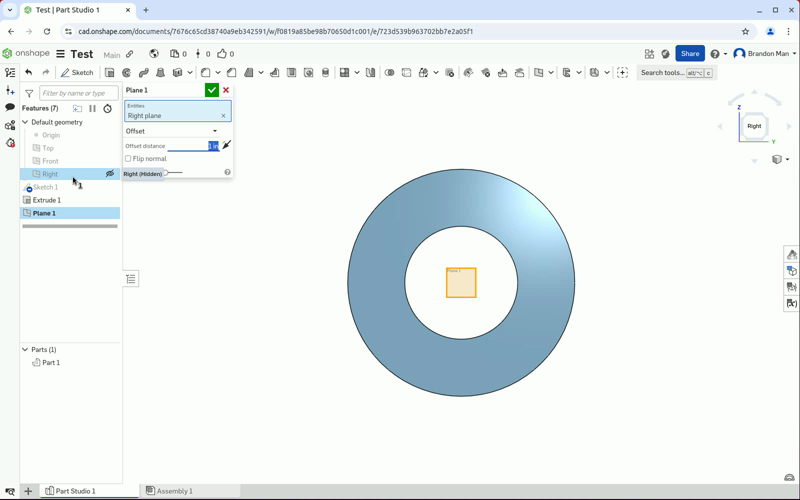
text(17.316)
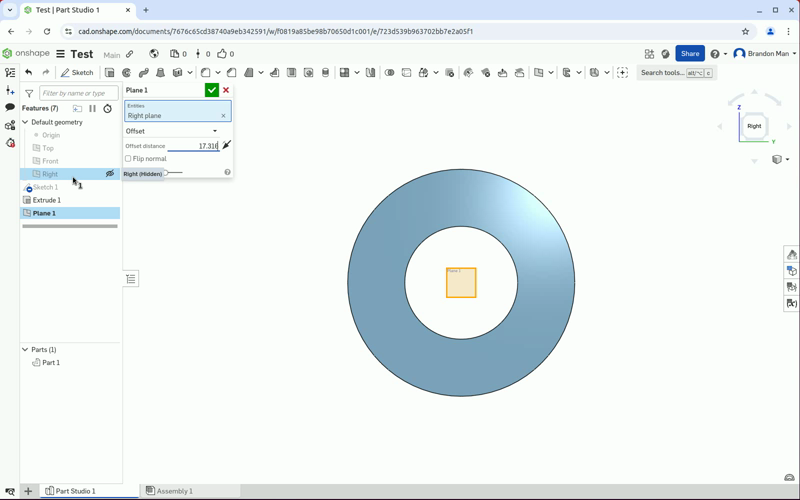
key(enter, 2)
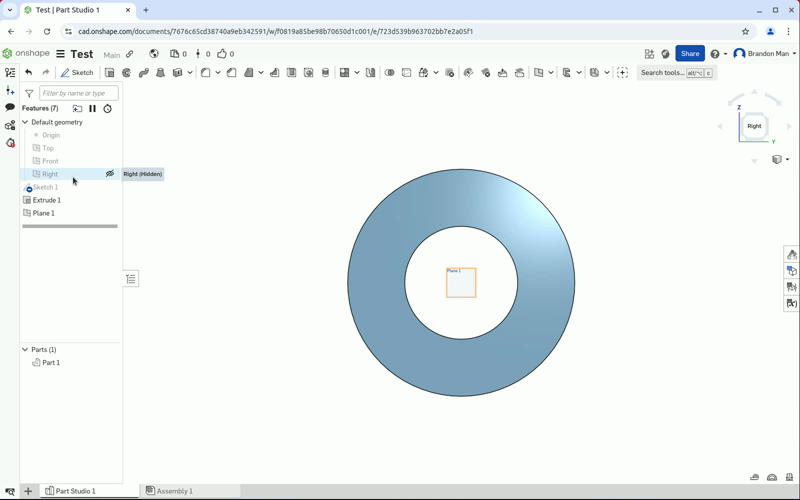
key(shift+s)
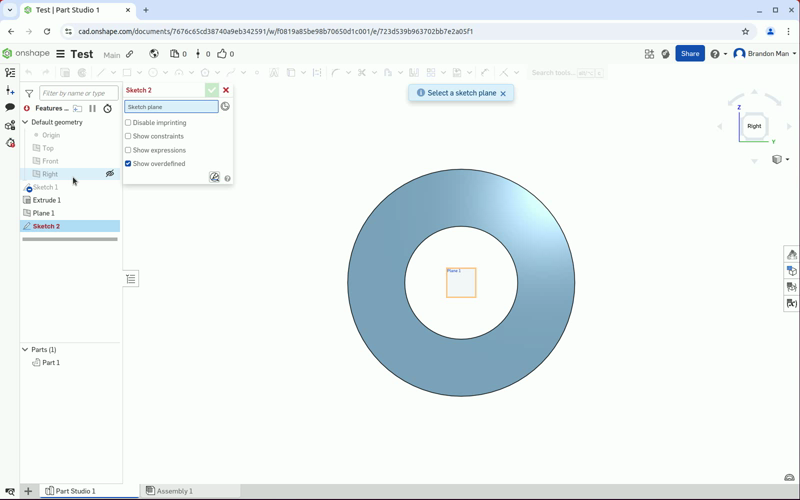
mouse_move(73, 215)
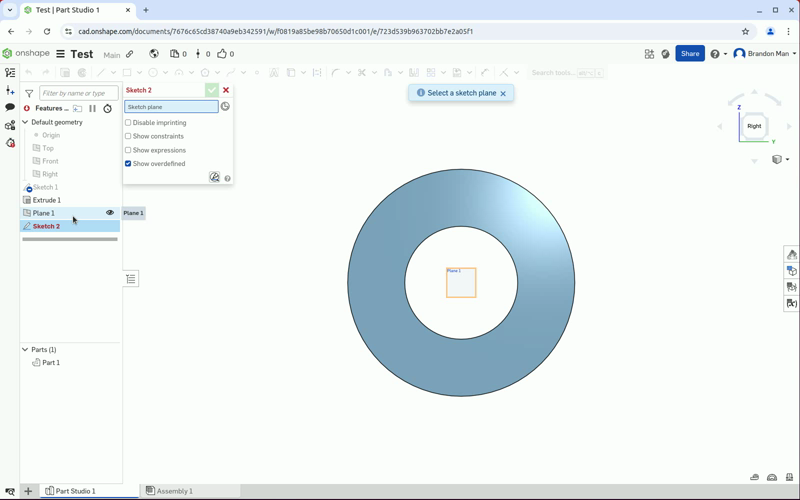
click(73, 215)
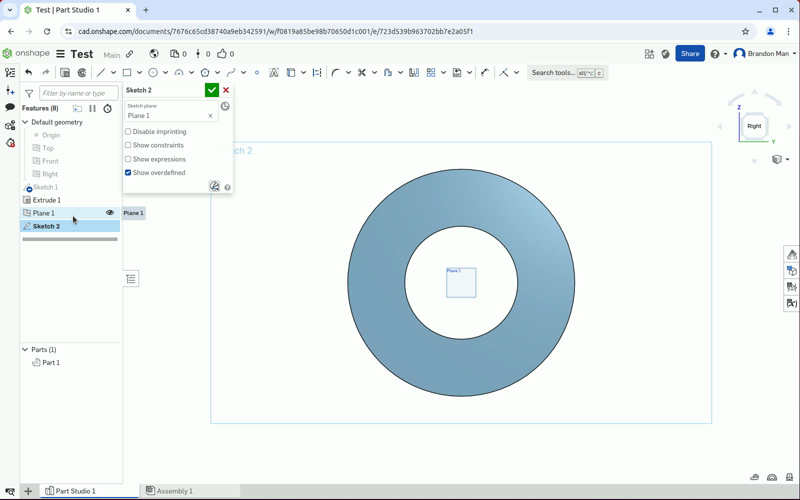
mouse_move(73, 352)
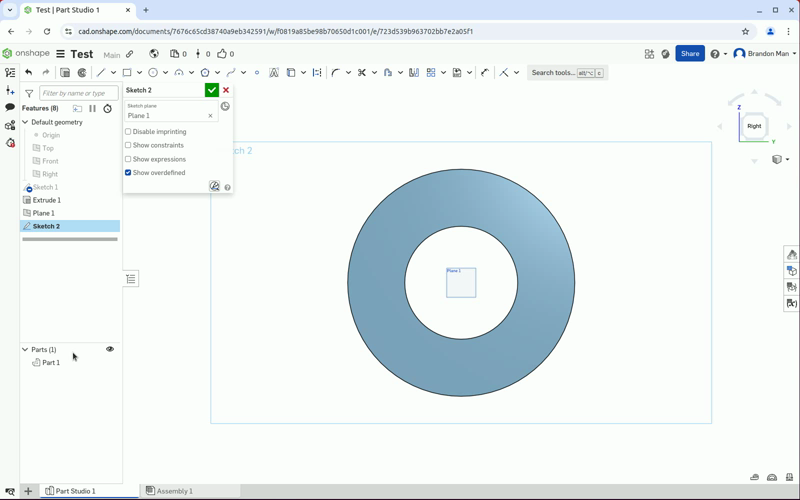
key(y)
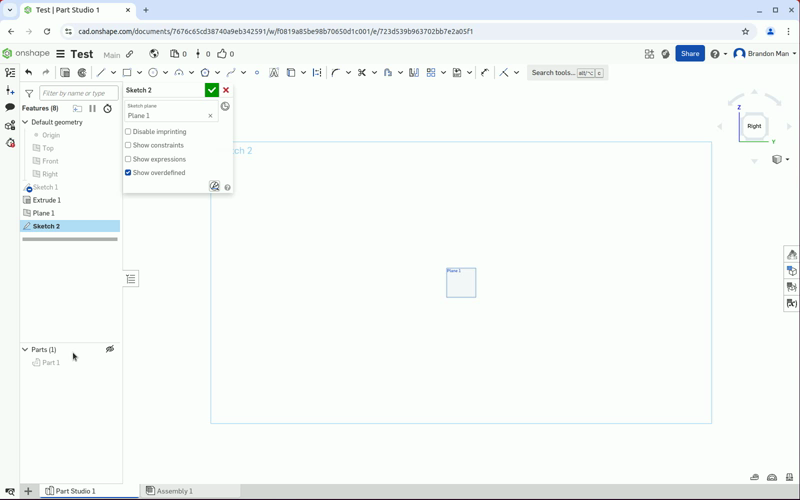
key(c)
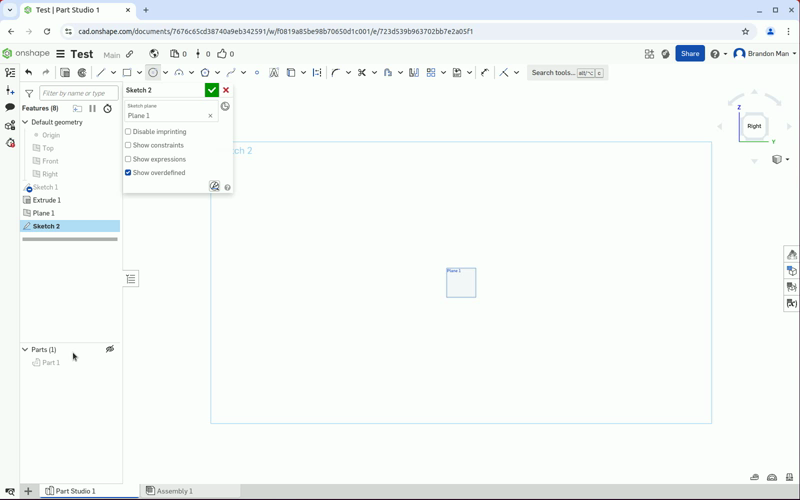
key_down(shift)
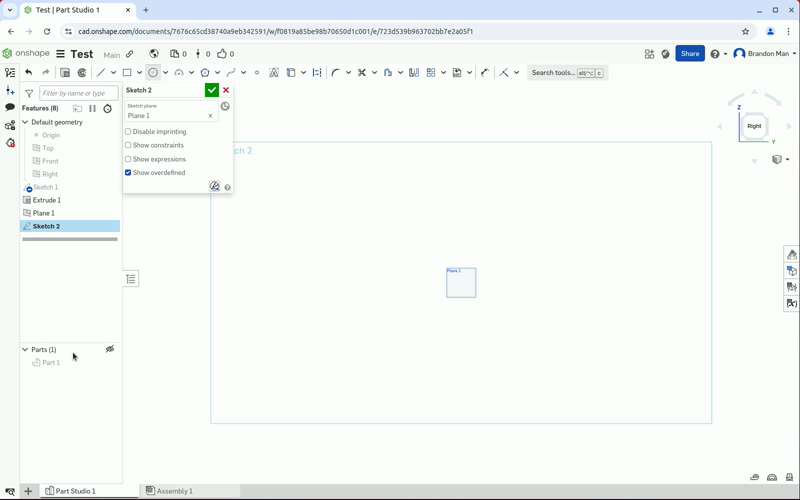
mouse_move(460, 282)
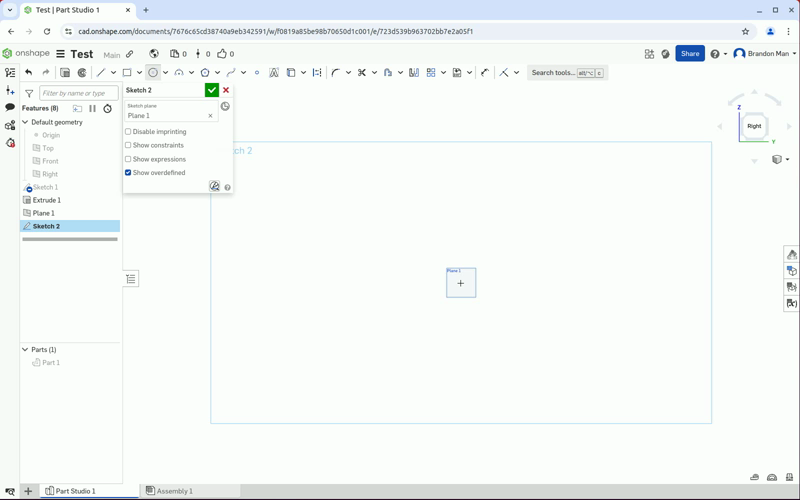
click(460, 282)
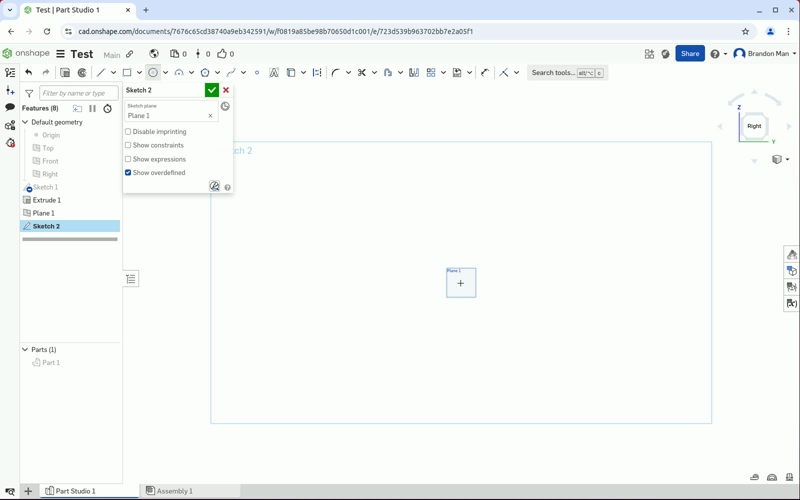
key_up(shift)
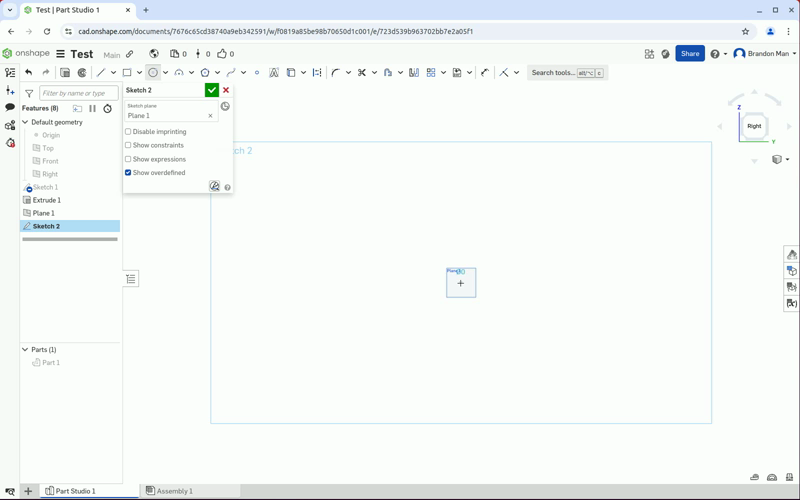
mouse_move(567, 282)
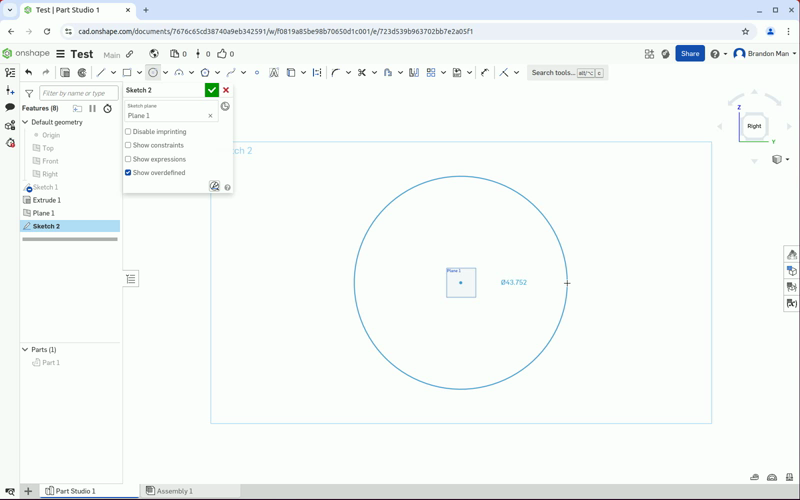
click(567, 282)
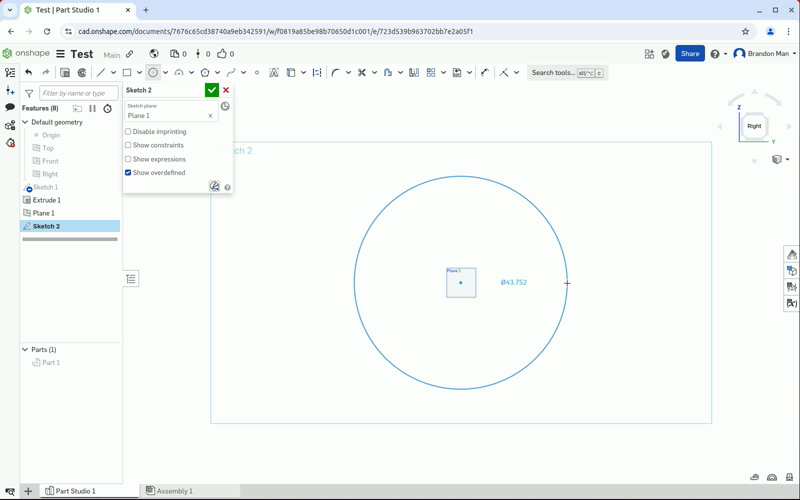
key(esc)
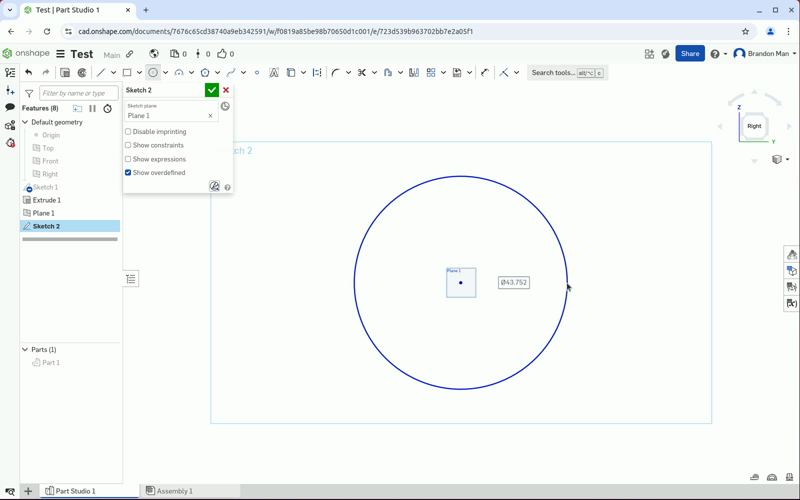
key(c)
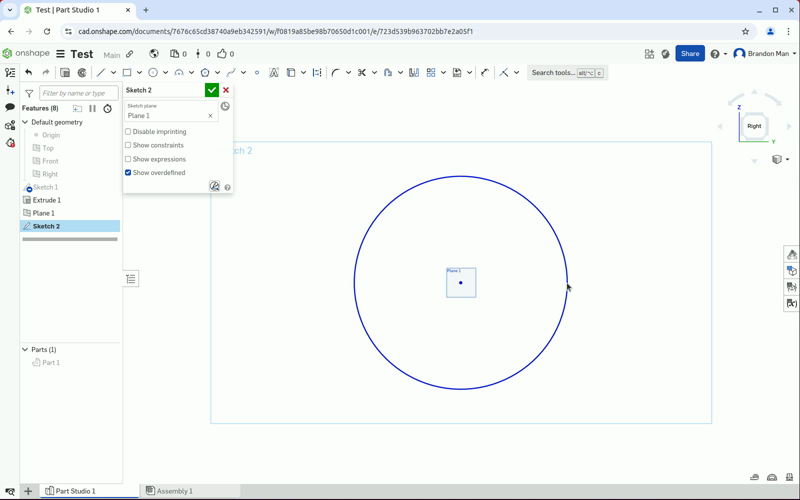
key_down(shift)
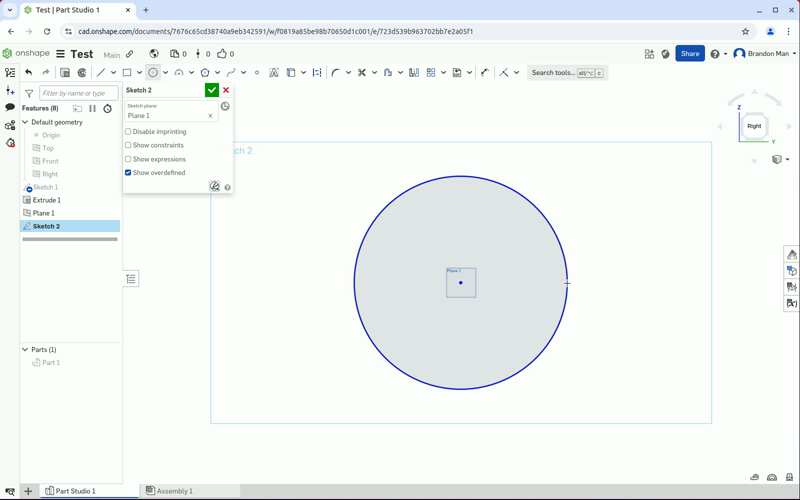
mouse_move(460, 282)
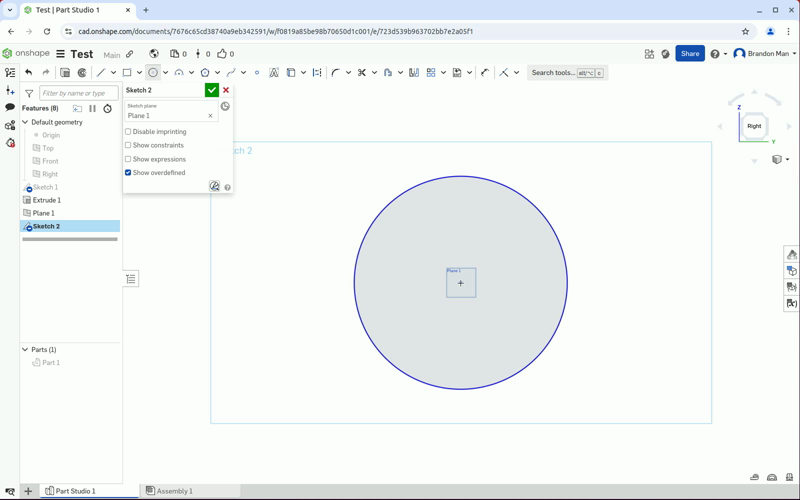
click(460, 282)
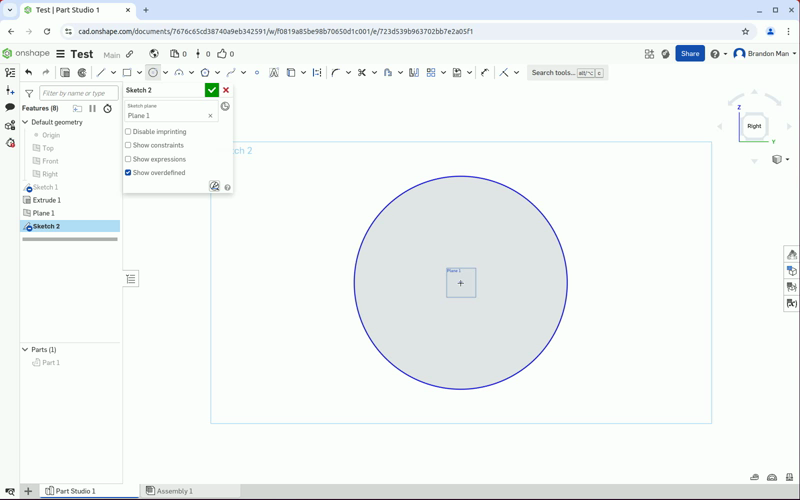
key_up(shift)
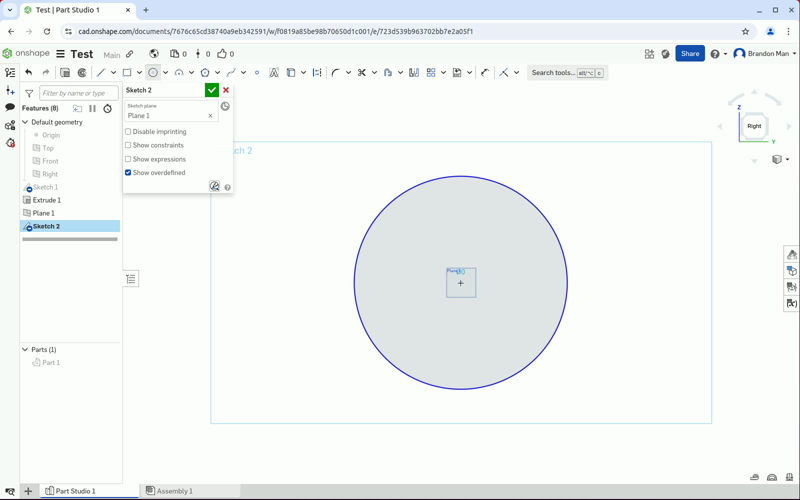
mouse_move(522, 282)
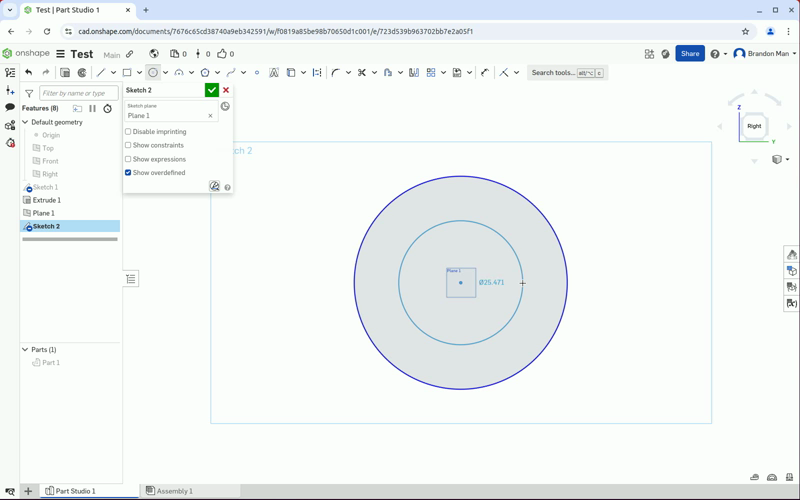
click(522, 282)
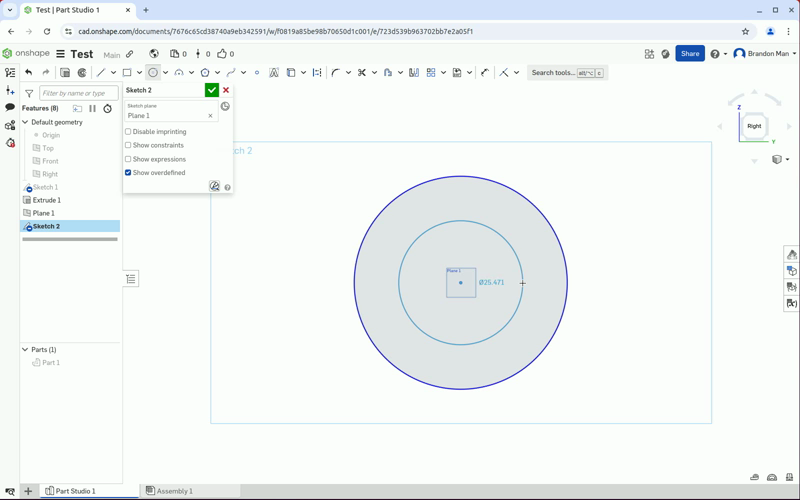
key(esc)
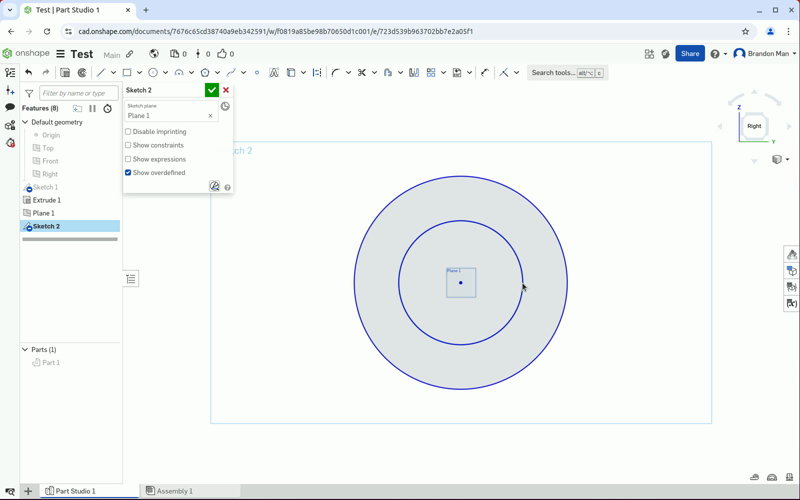
mouse_move(385, 312)
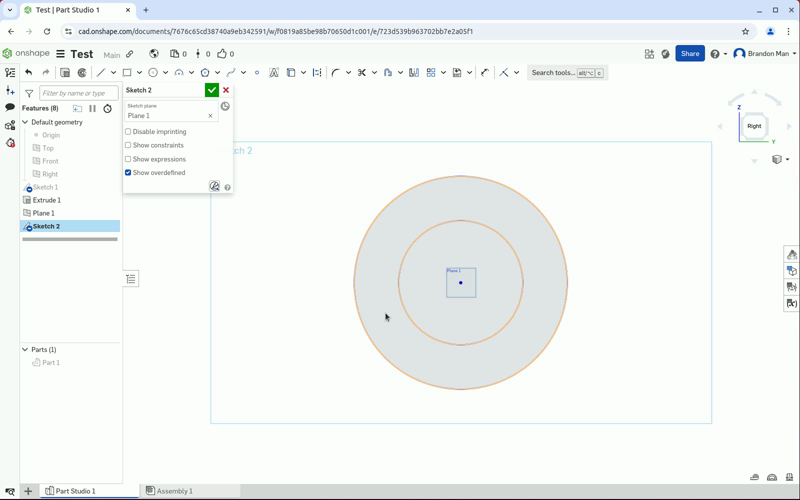
click(385, 312)
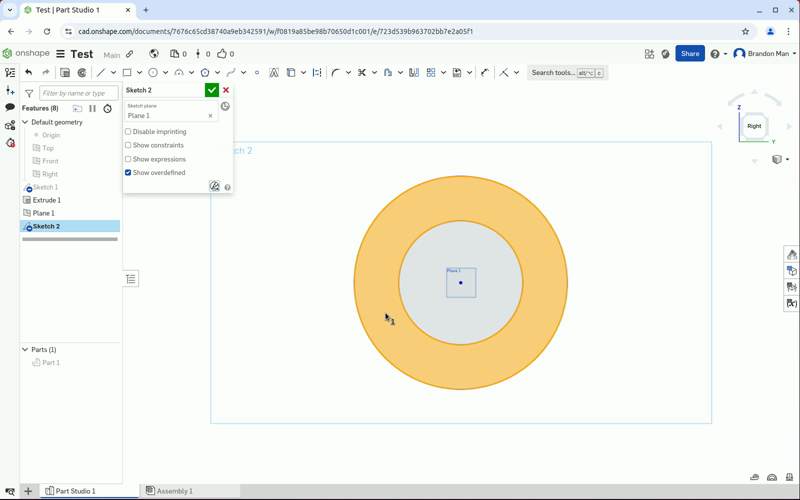
mouse_move(73, 352)
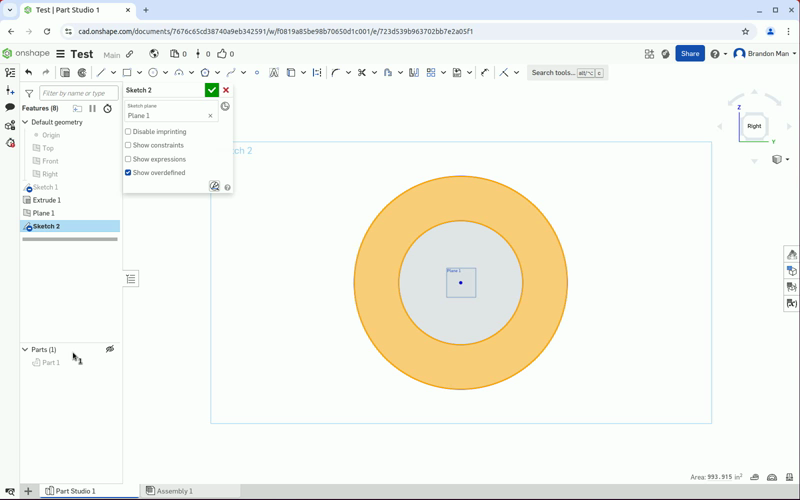
key(shift+y)
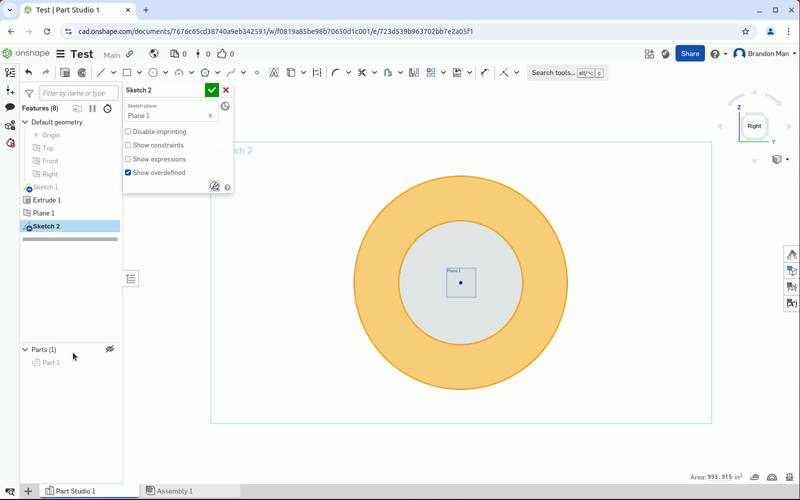
key(shift+e)
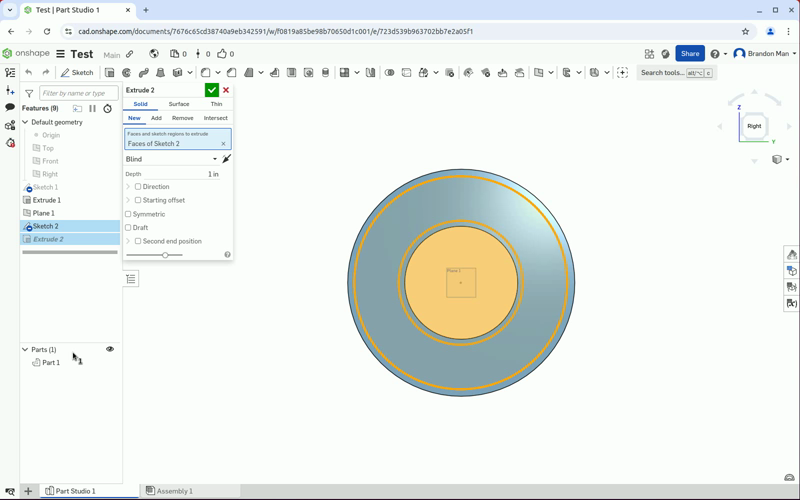
mouse_move(143, 106)
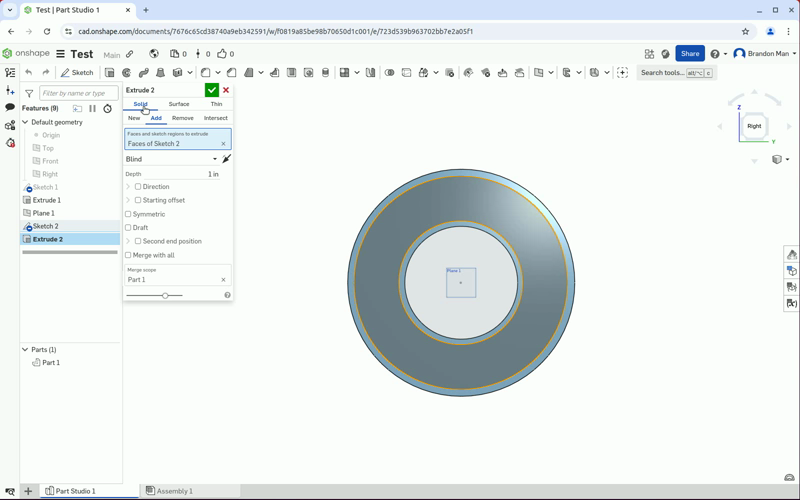
click(143, 106)
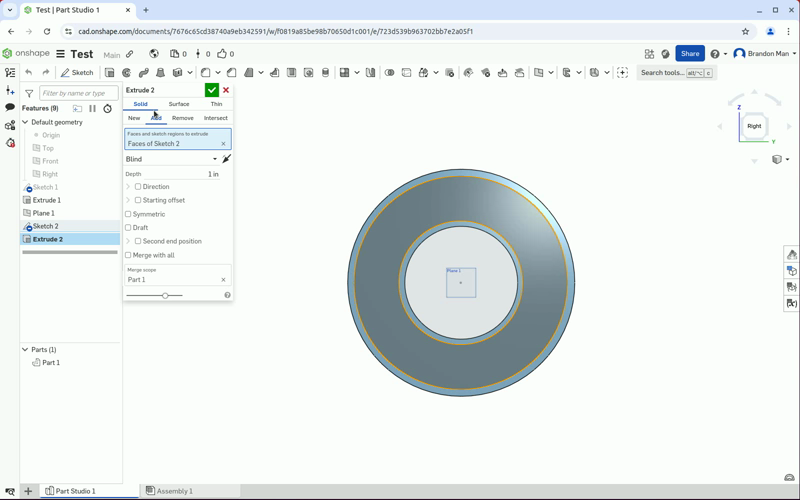
mouse_move(186, 120)
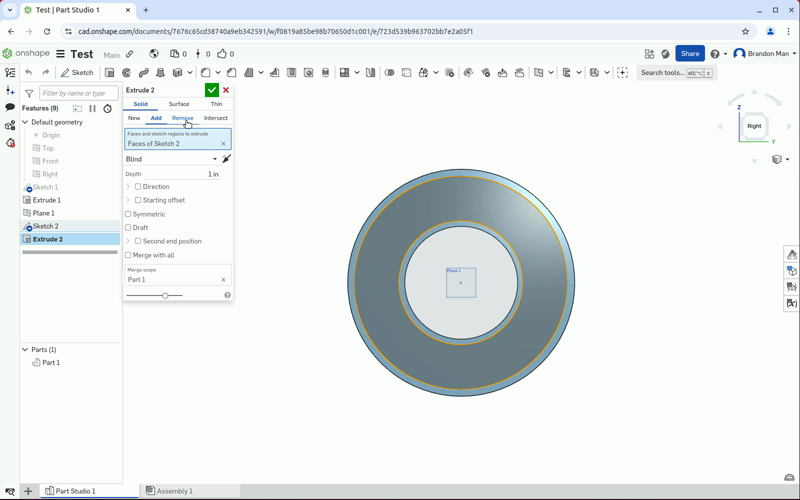
click(186, 120)
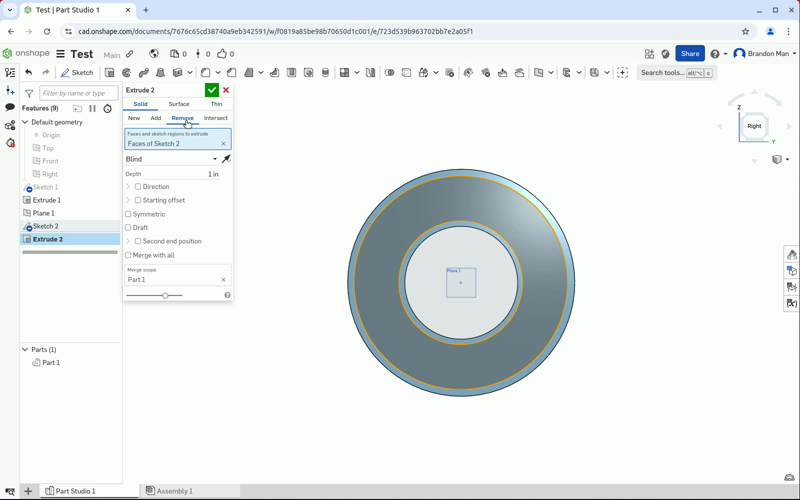
key(tab, 4)
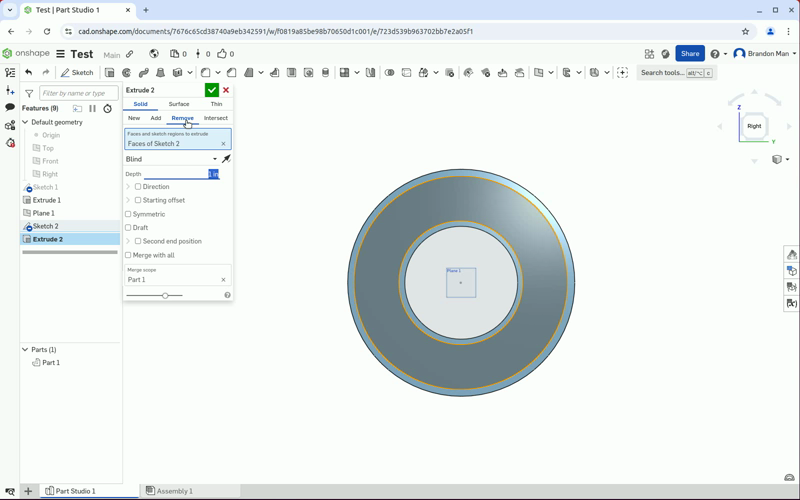
text(4.333)
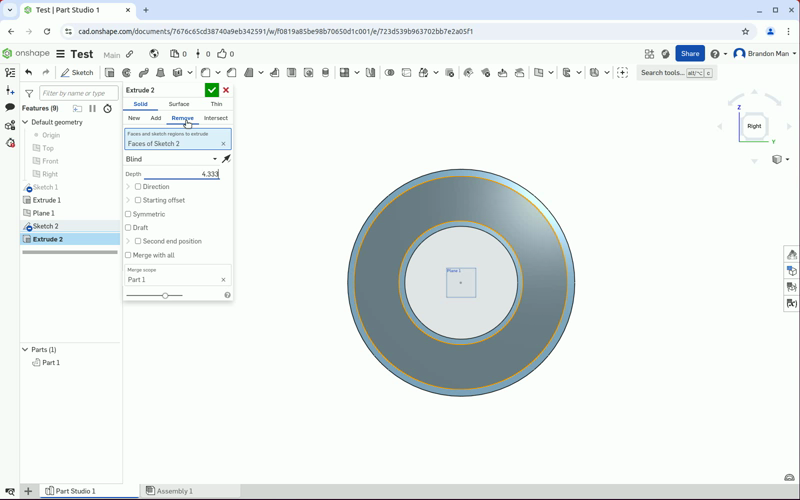
key(tab, 6)
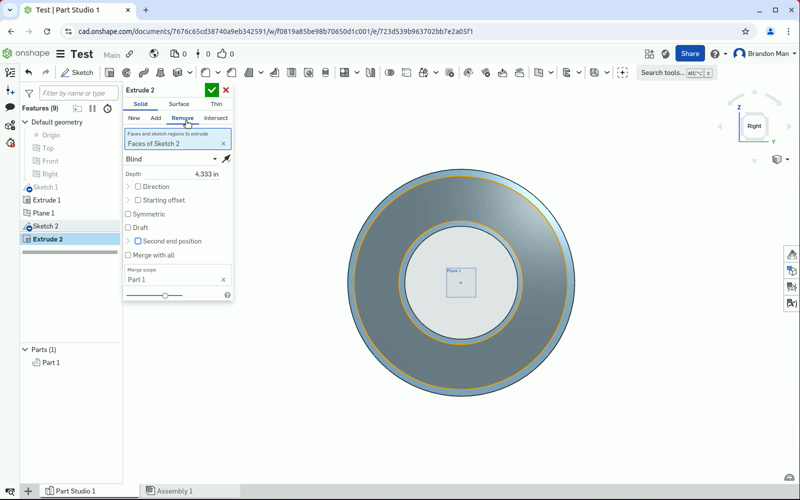
key(space)
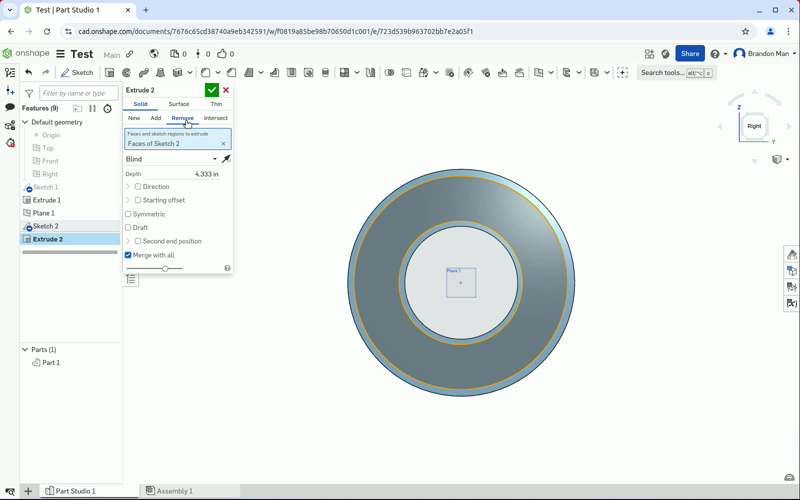
key(enter)
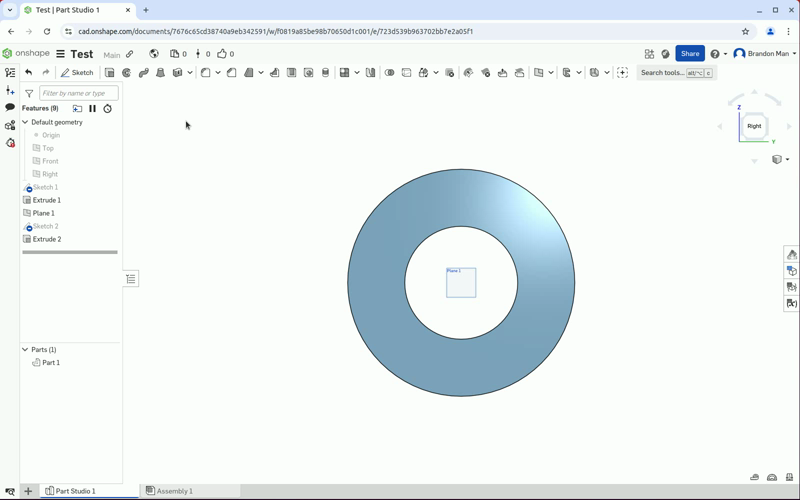
key(shift+h)
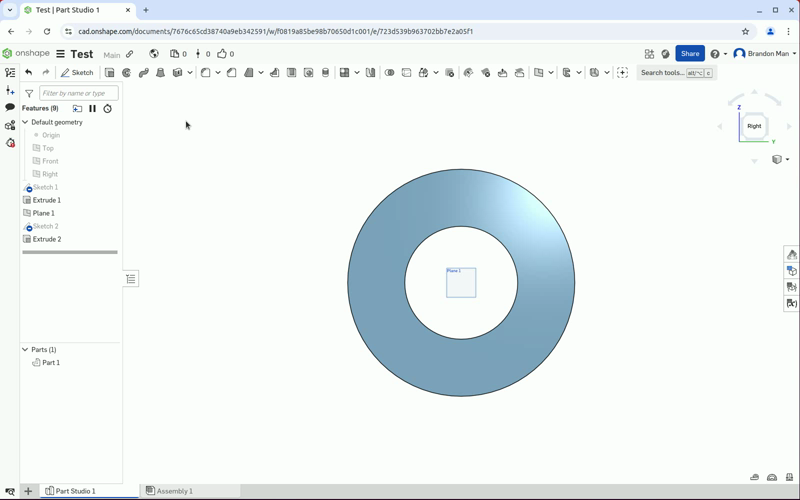
key(shift+h)
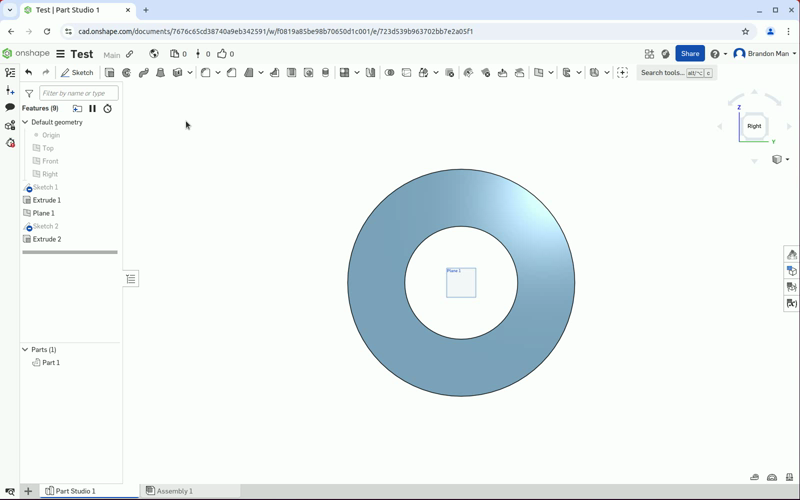
mouse_move(73, 189)
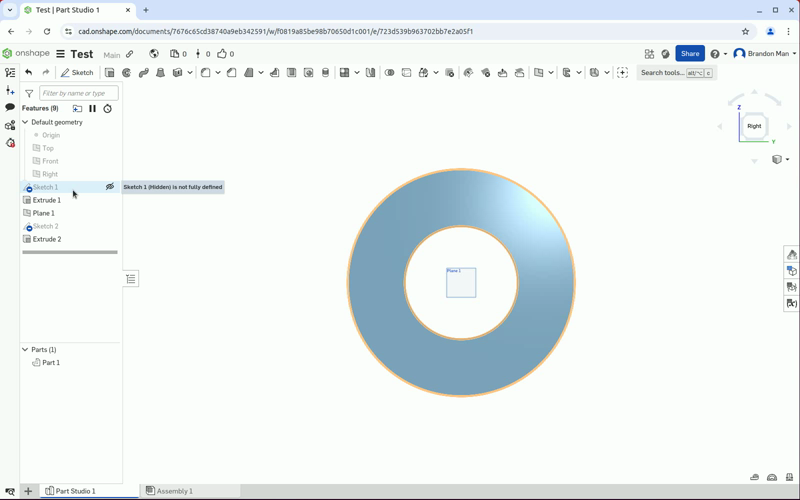
click(73, 189)
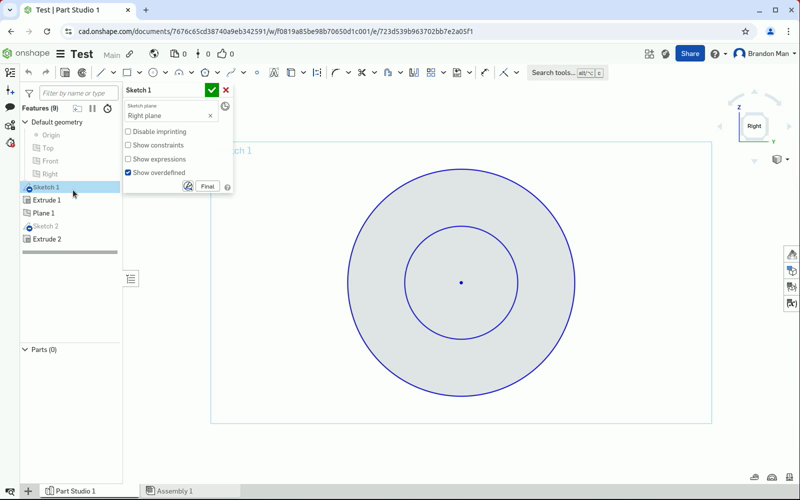
mouse_move(229, 92)
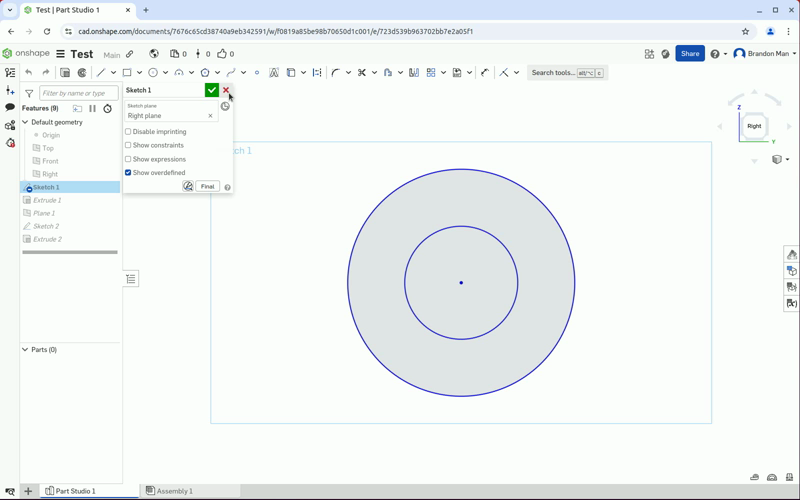
click(229, 92)
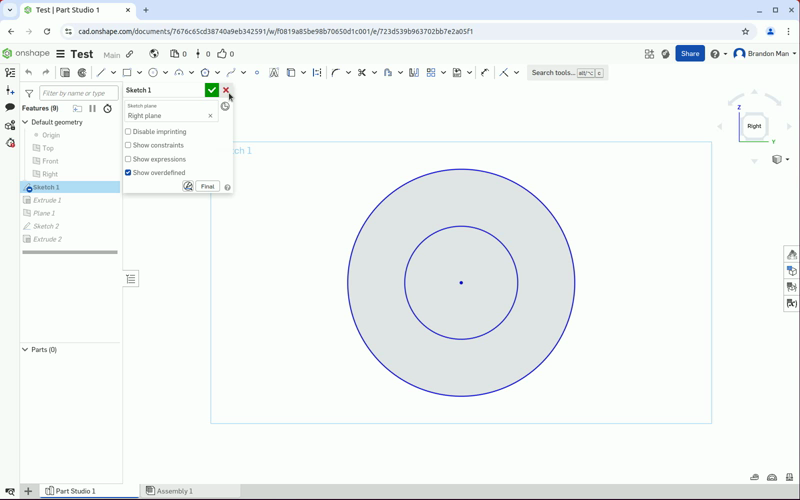
key(shift+s)
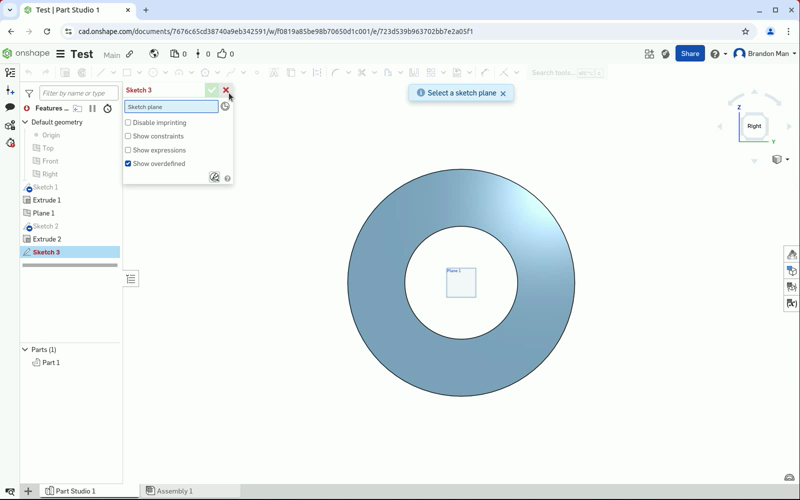
mouse_move(73, 176)
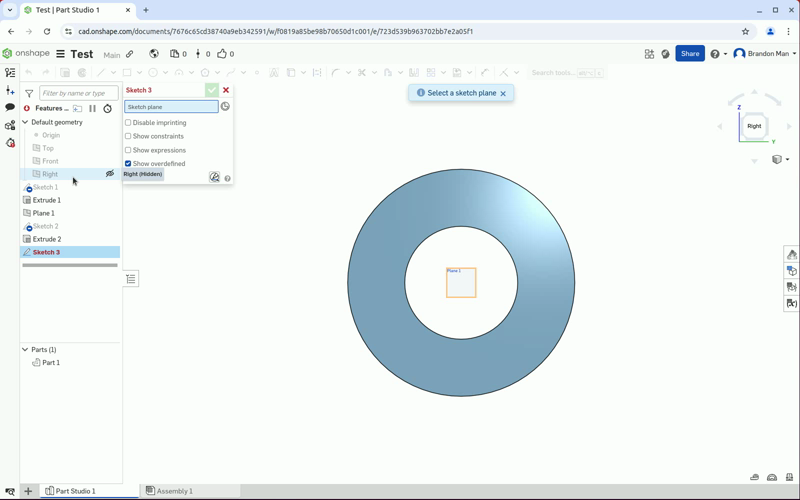
click(73, 176)
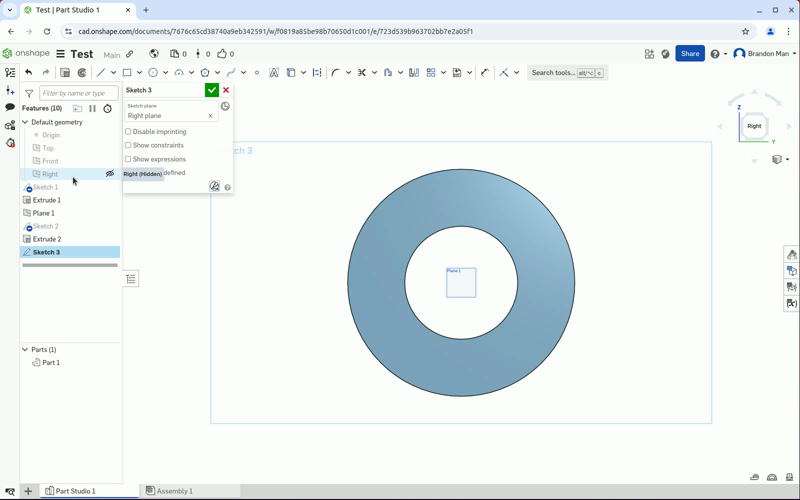
mouse_move(73, 352)
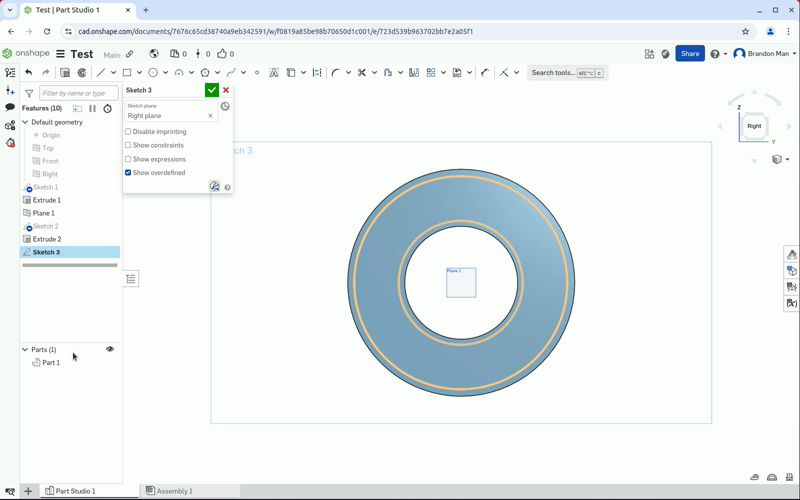
key(y)
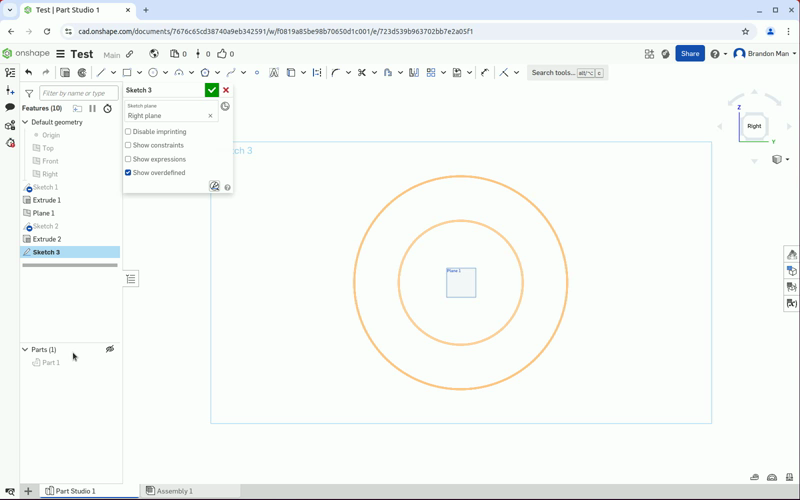
key(c)
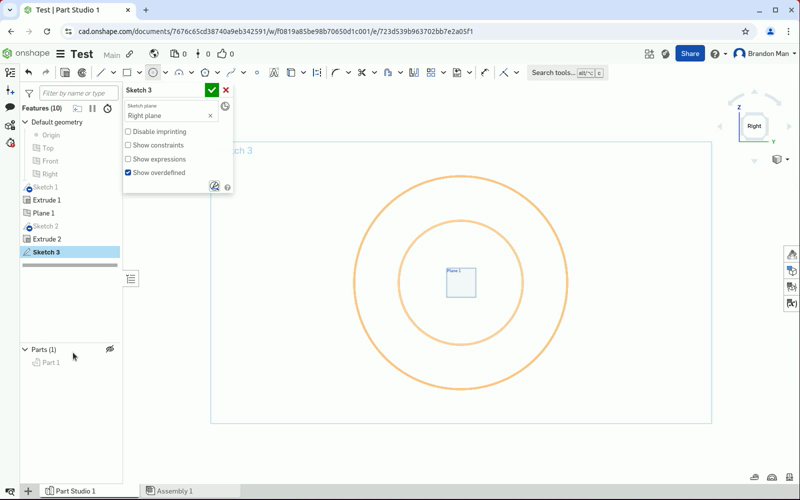
key_down(shift)
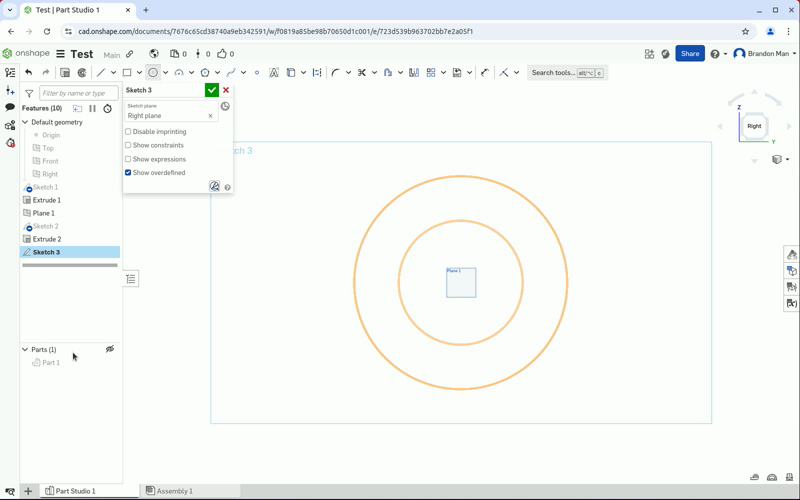
mouse_move(460, 282)
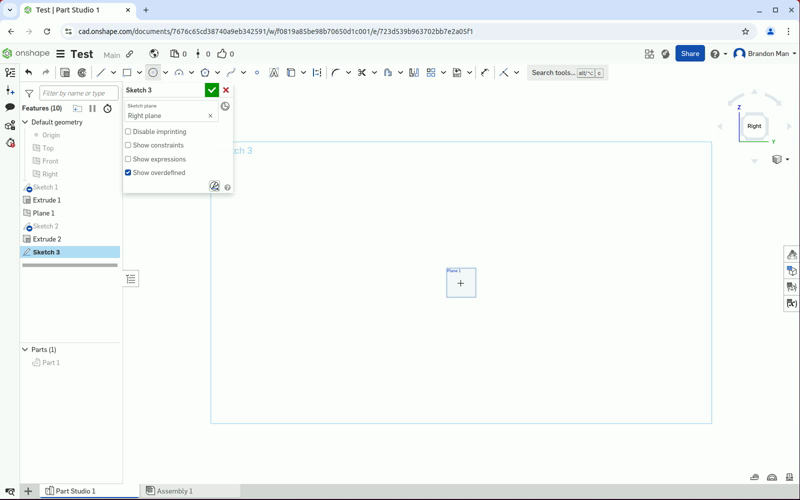
click(460, 282)
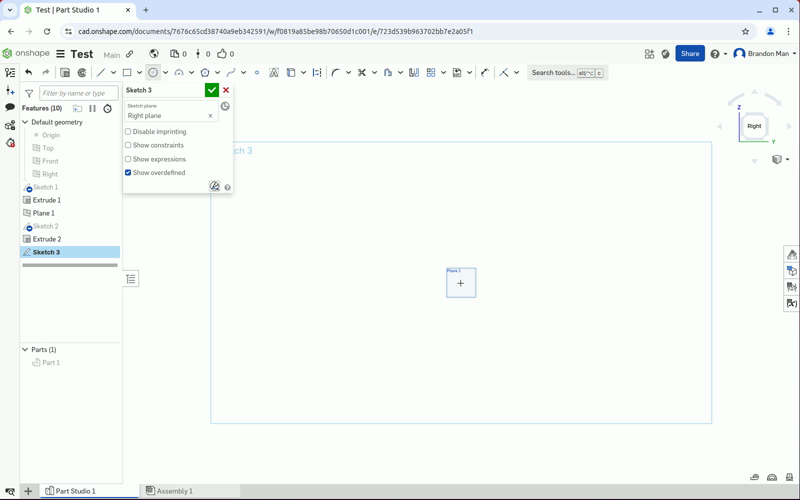
key_up(shift)
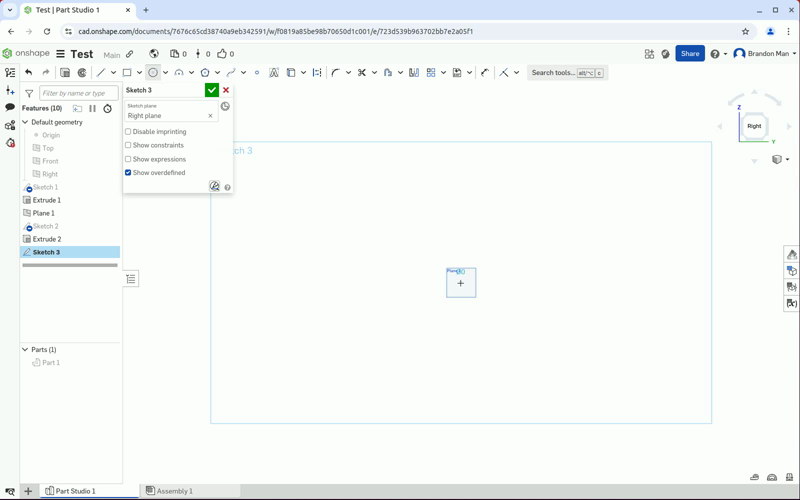
mouse_move(567, 282)
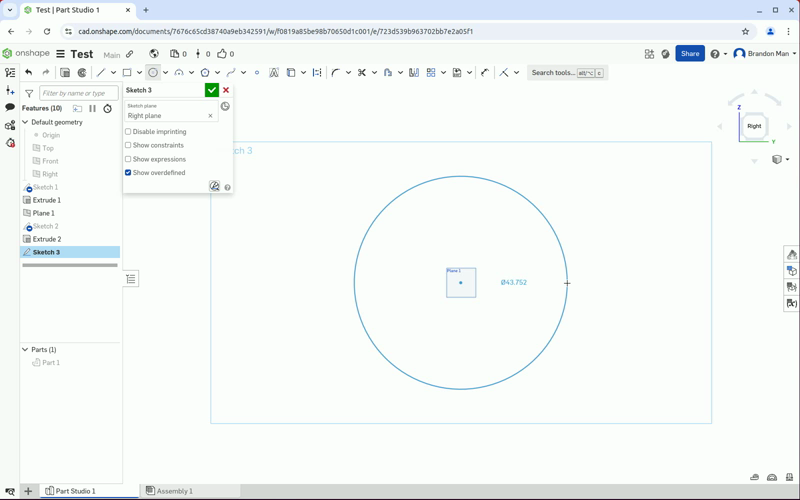
click(567, 282)
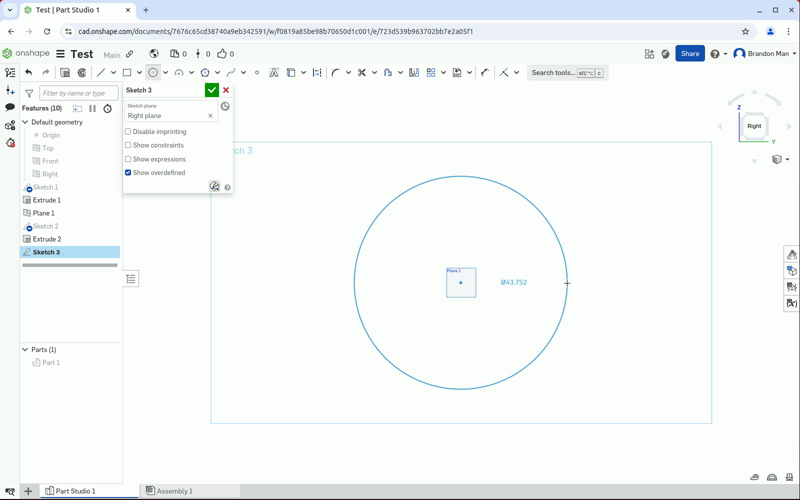
key(esc)
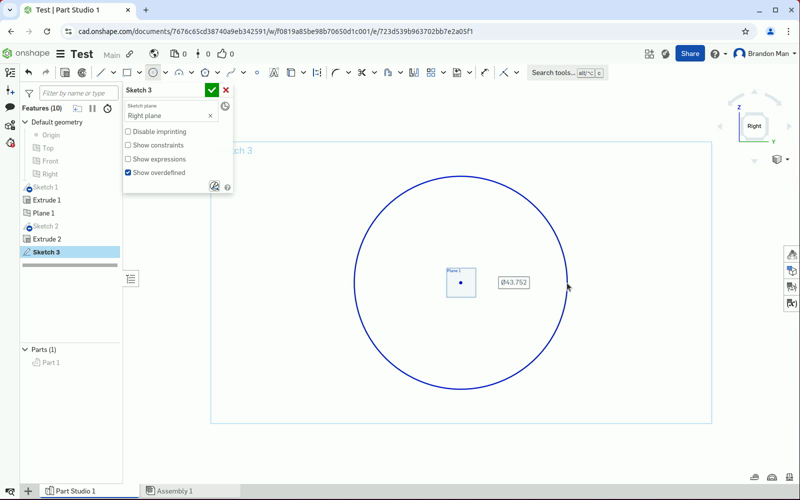
key(c)
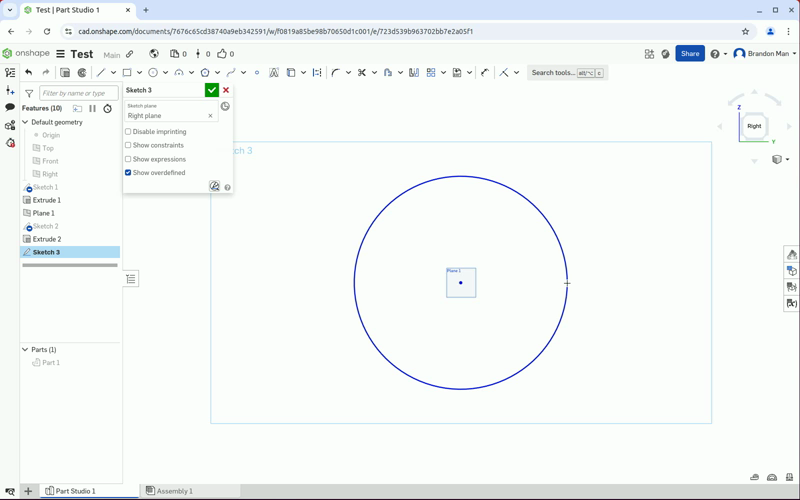
key_down(shift)
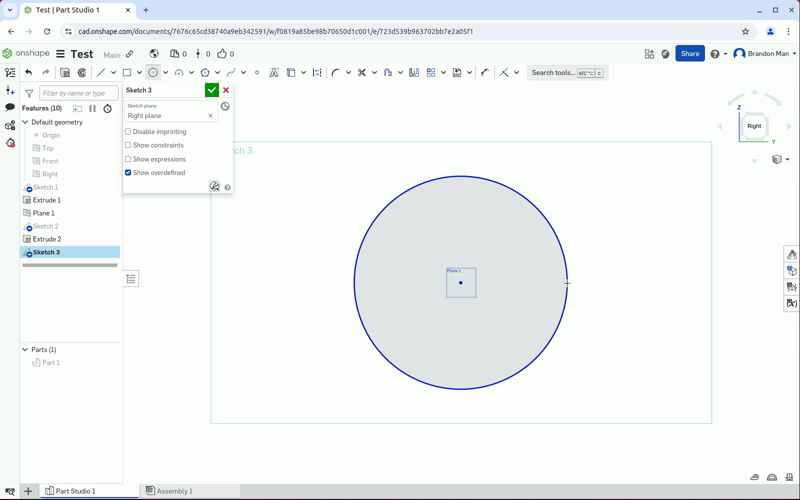
mouse_move(460, 282)
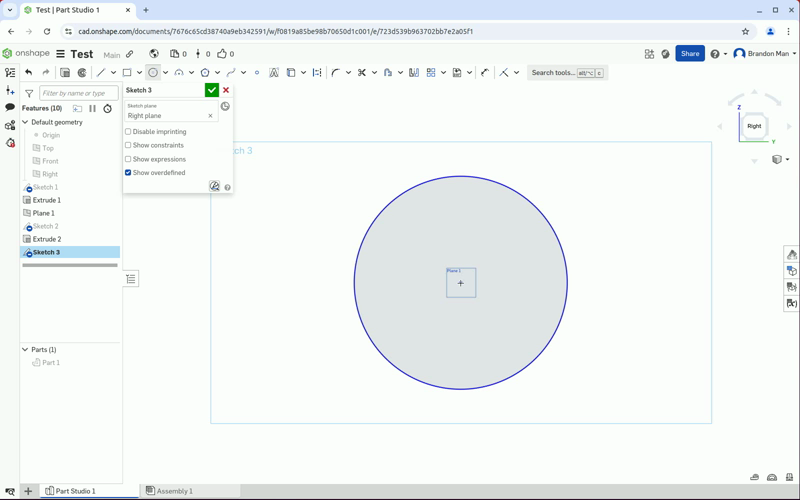
click(460, 282)
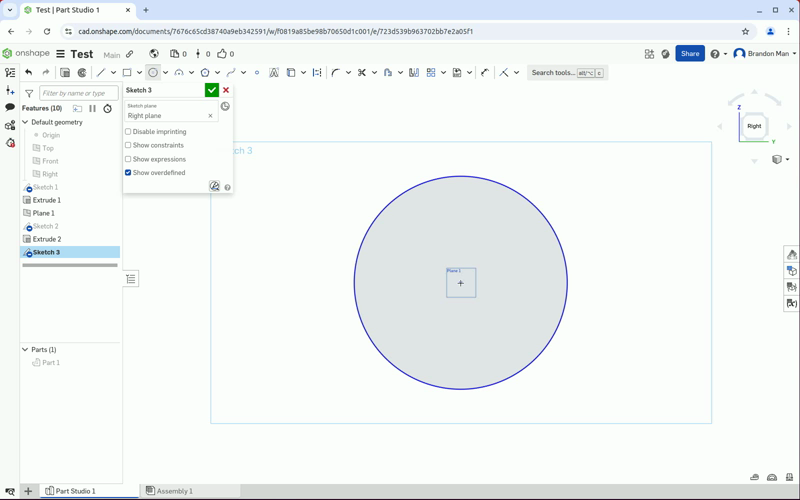
key_up(shift)
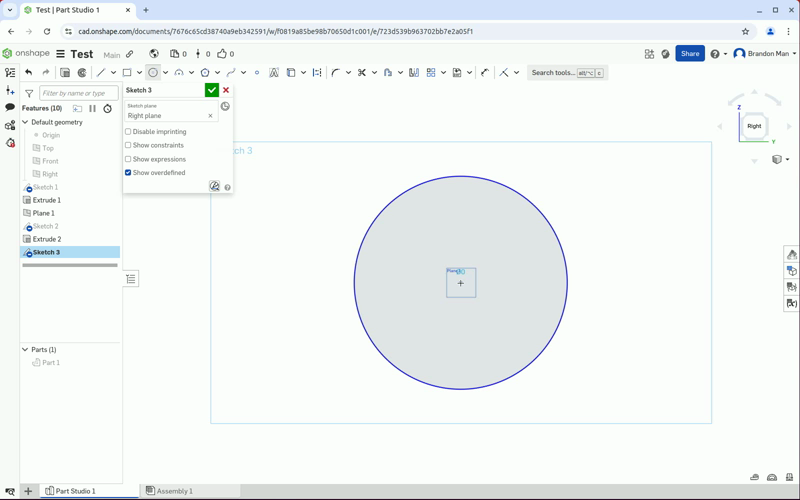
mouse_move(522, 282)
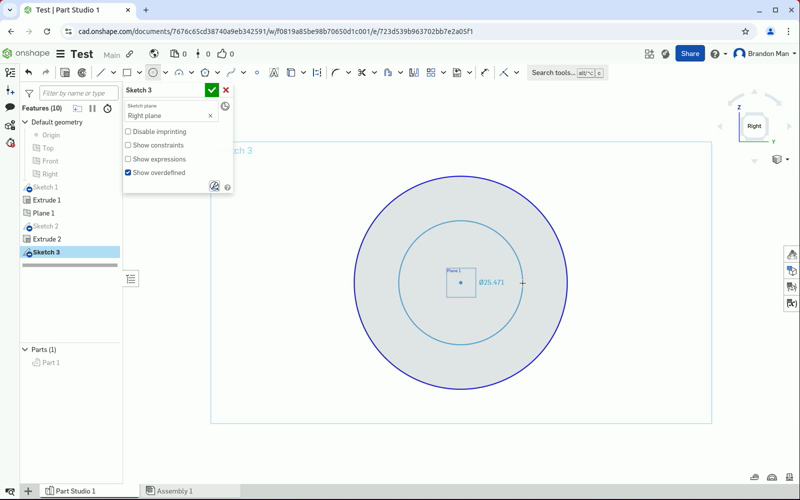
click(522, 282)
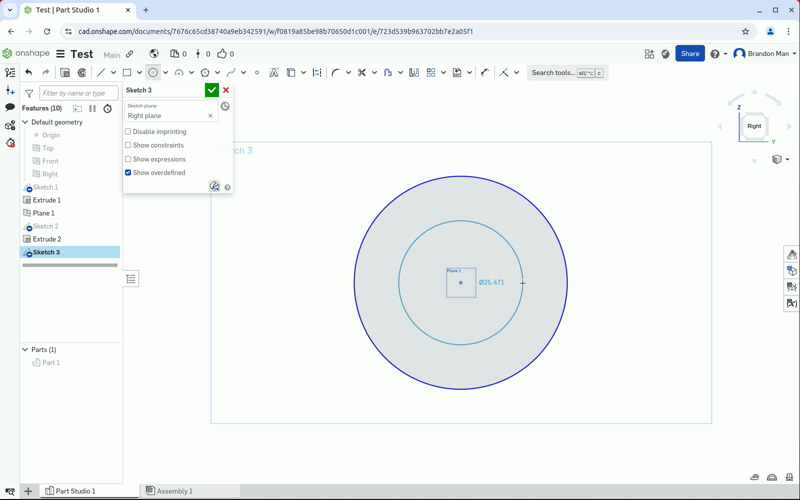
key(esc)
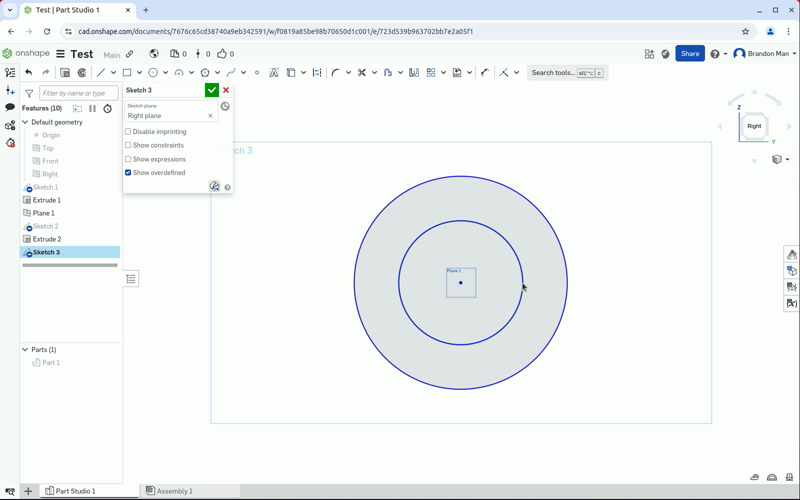
mouse_move(467, 371)
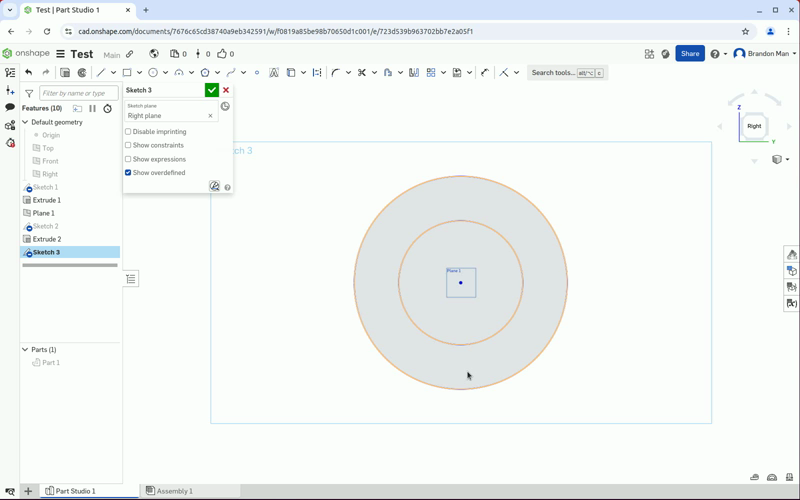
click(467, 371)
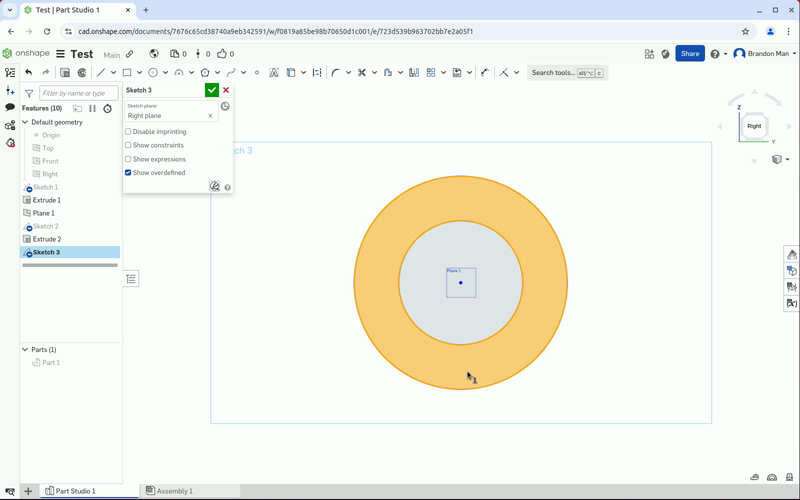
mouse_move(73, 352)
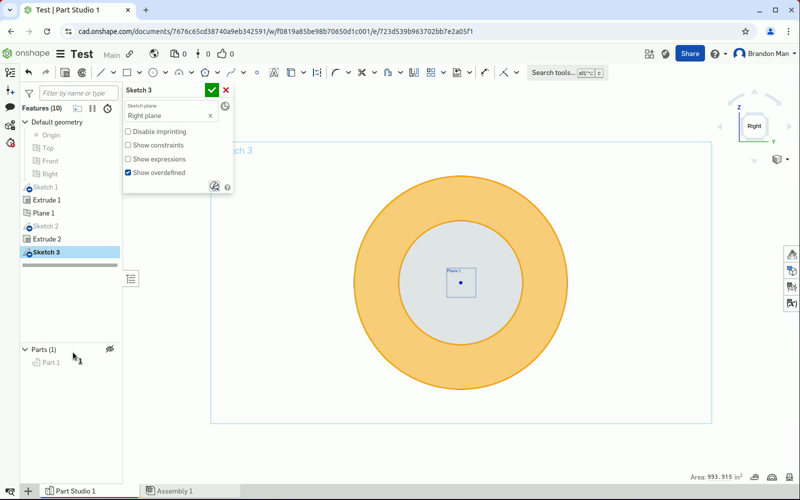
key(shift+y)
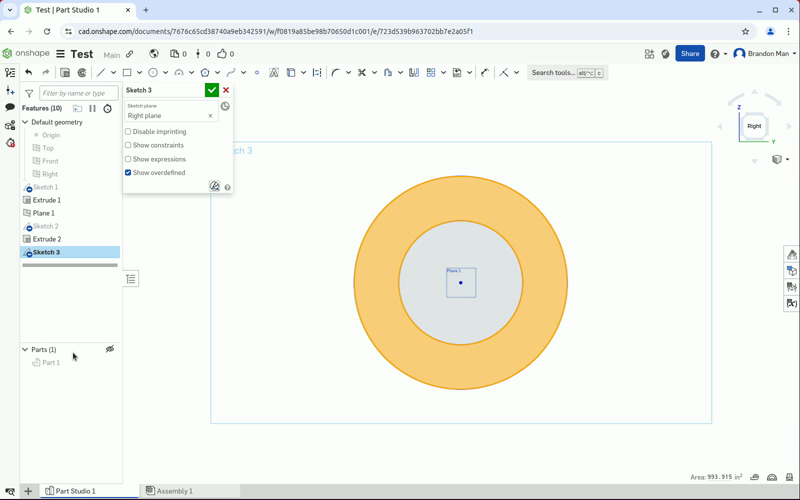
key(shift+e)
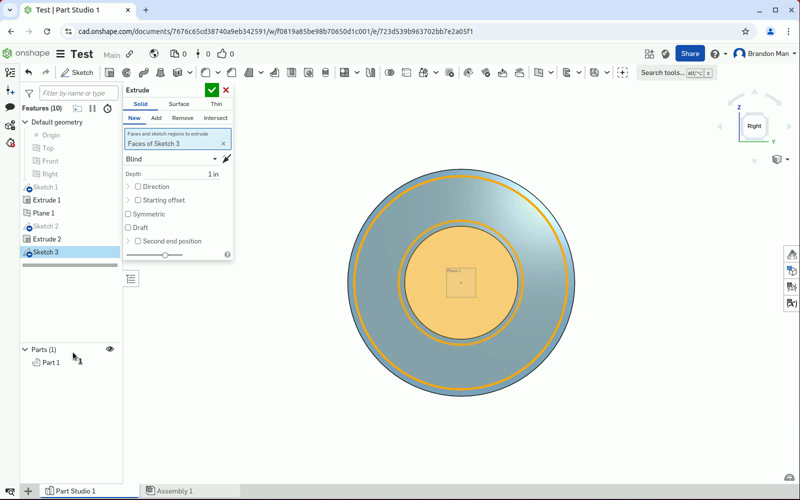
mouse_move(143, 106)
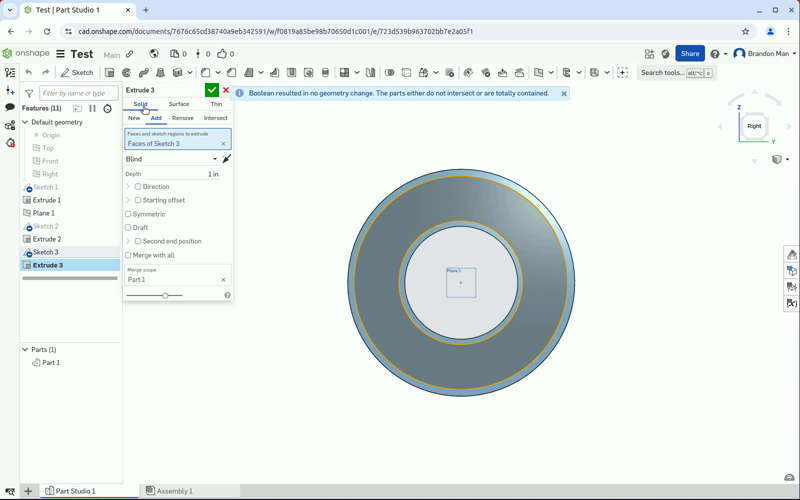
click(143, 106)
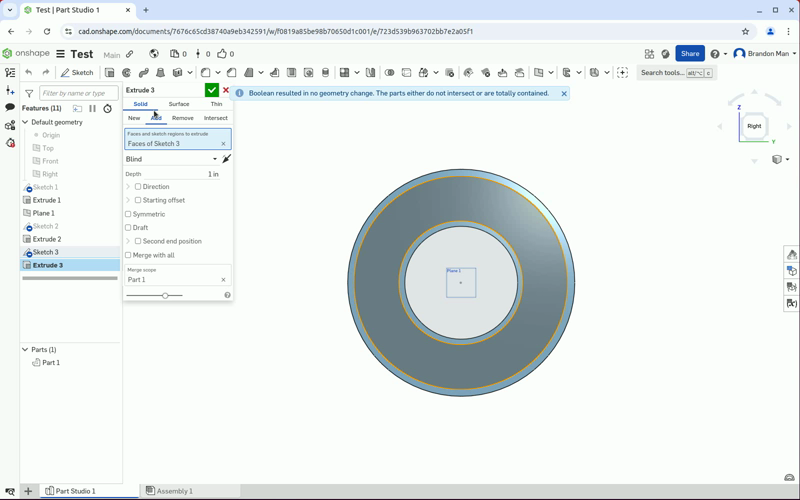
mouse_move(186, 120)
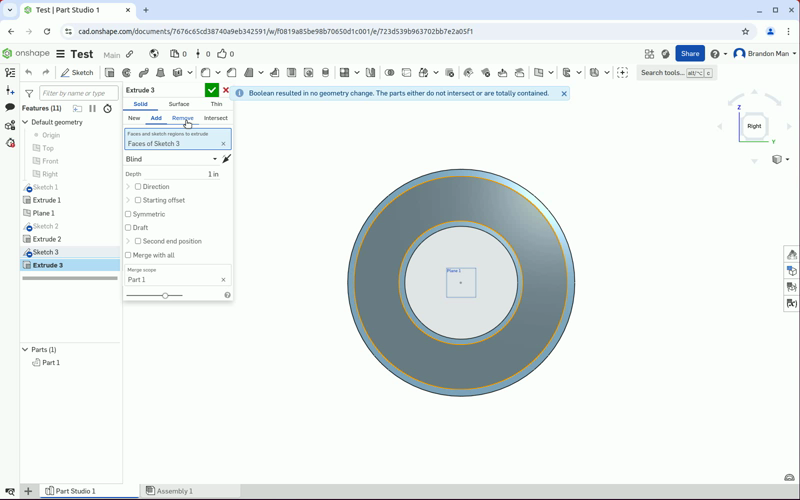
click(186, 120)
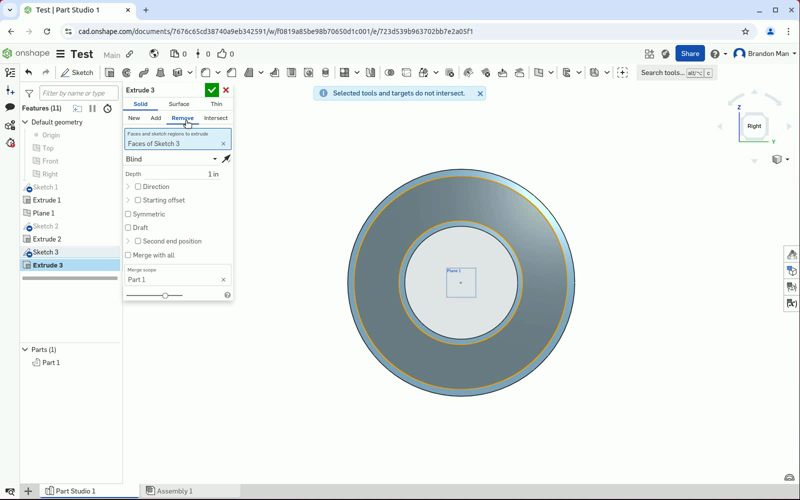
key(tab, 4)
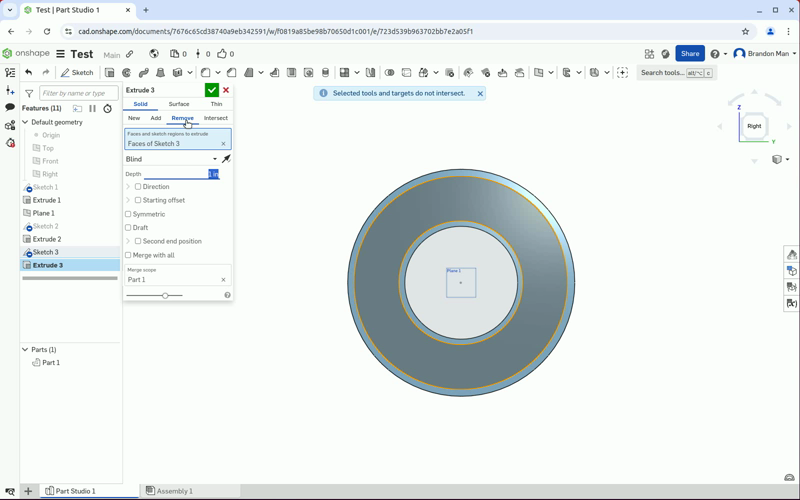
text(4.333)
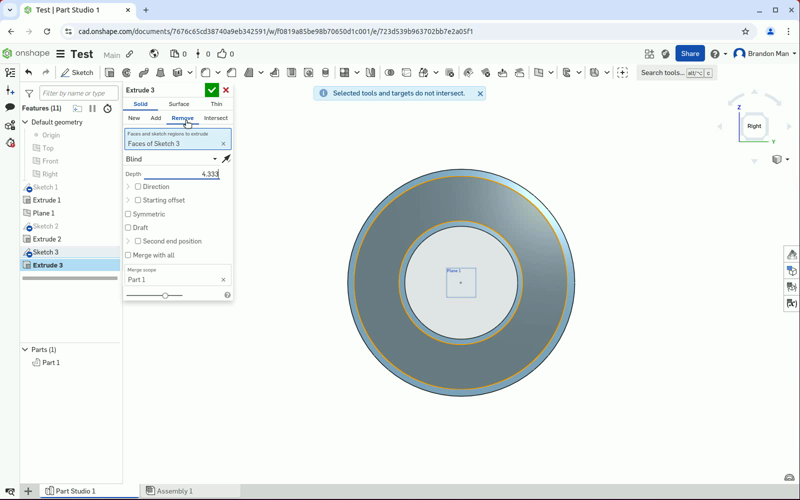
key(tab, 6)
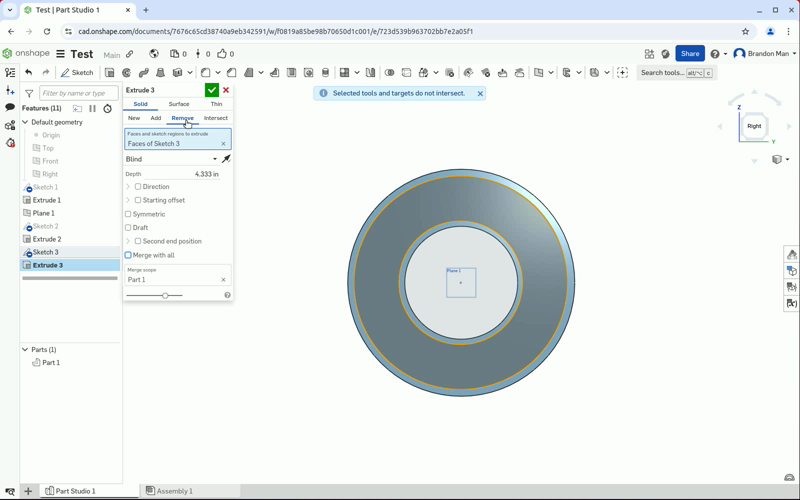
key(space)
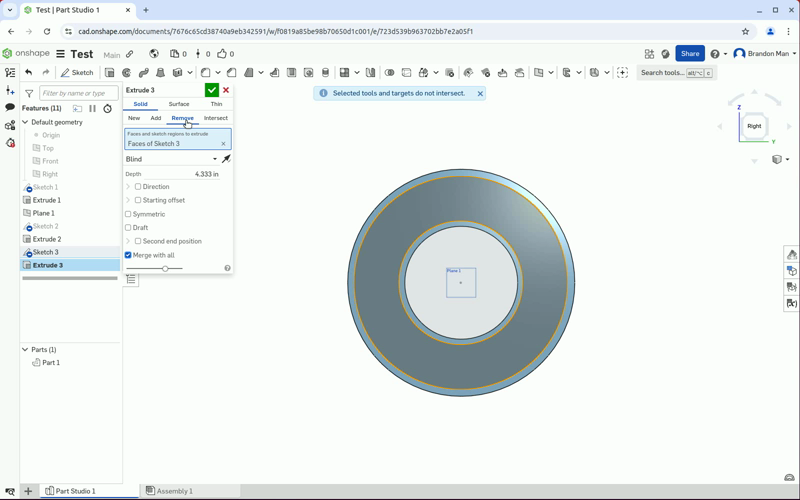
key(enter)
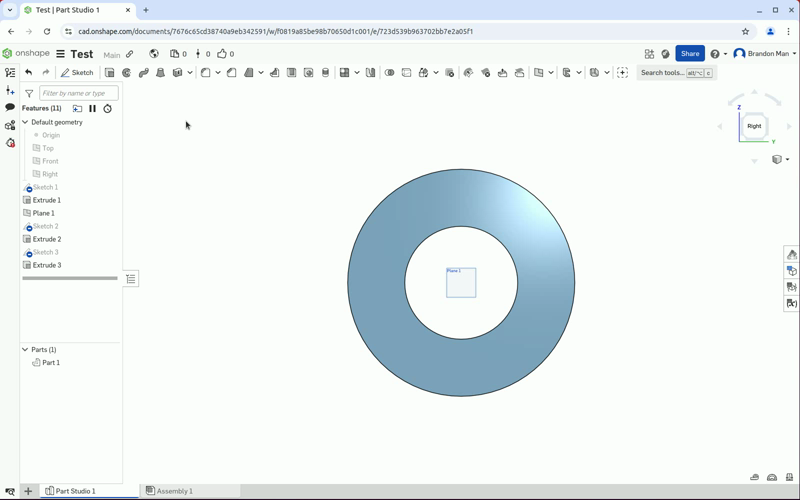
key(shift+h)
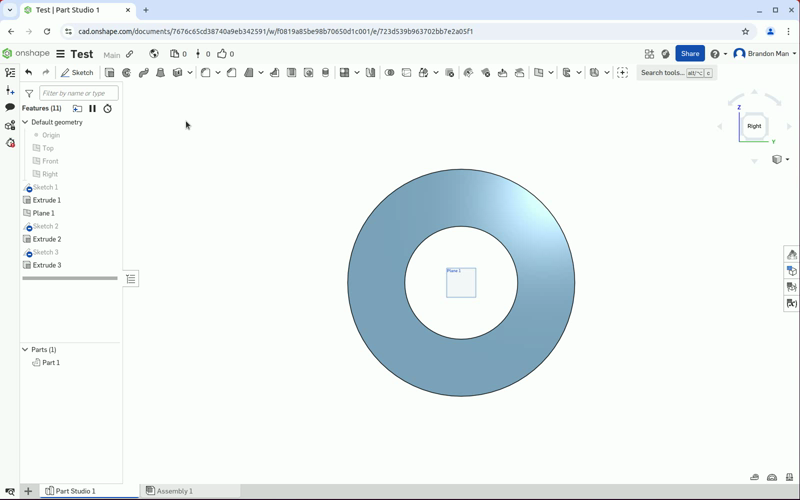
key(shift+h)
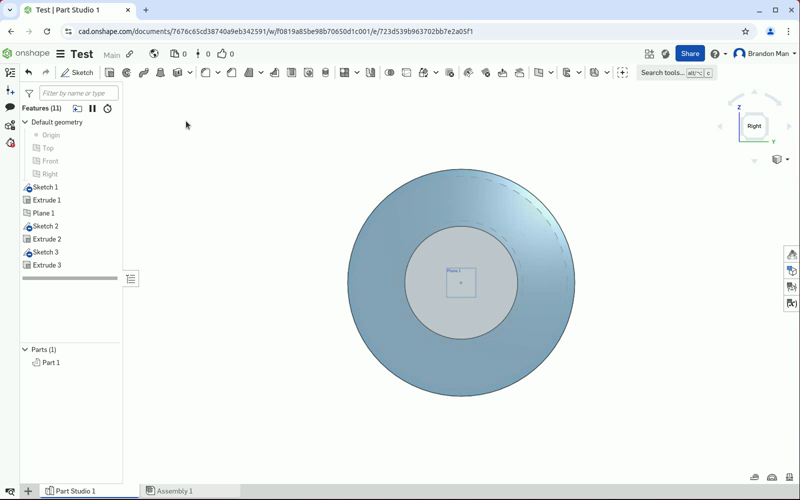
key(shift+7)
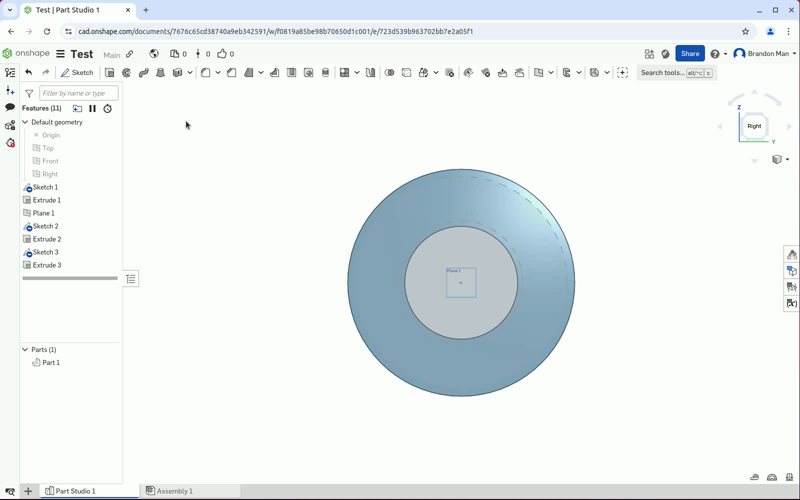
key(right, 2)
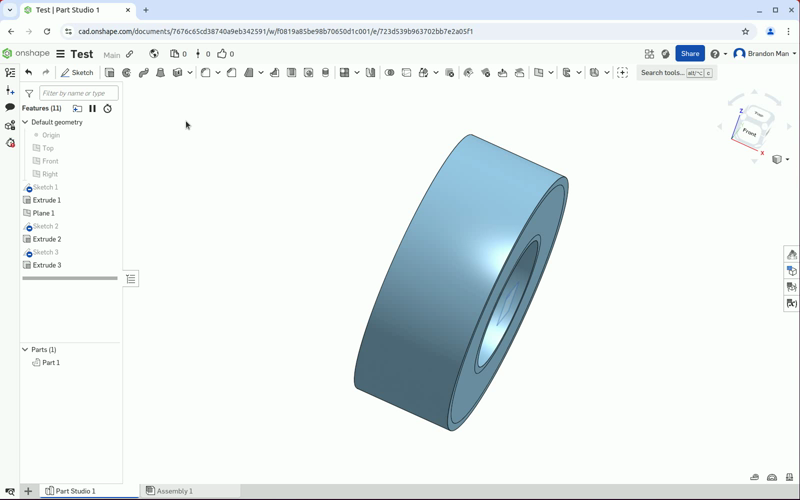
key(down, 2)
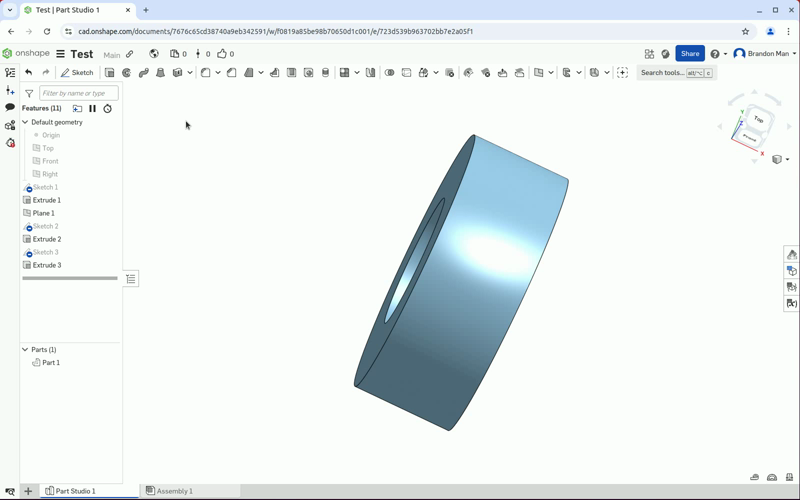
key(up, 2)
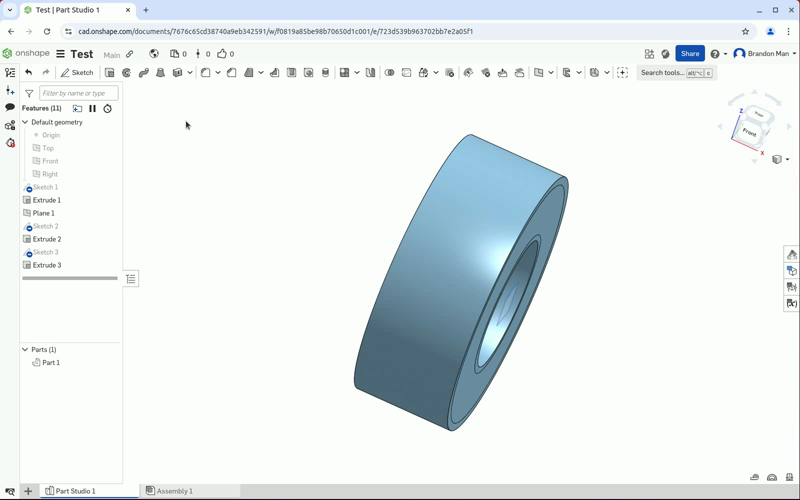
key(left, 2)
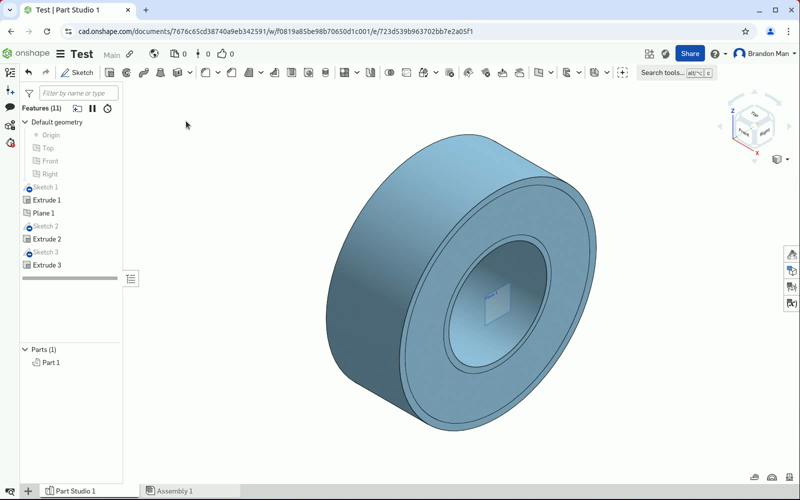
mouse_move(73, 189)
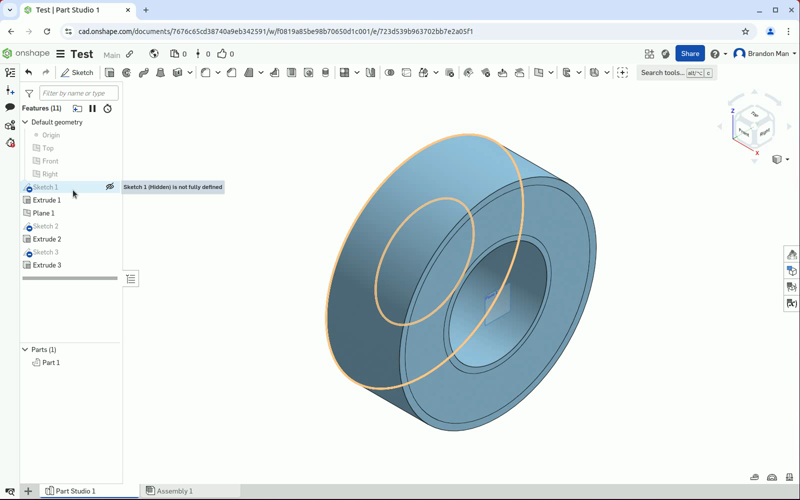
click(73, 189)